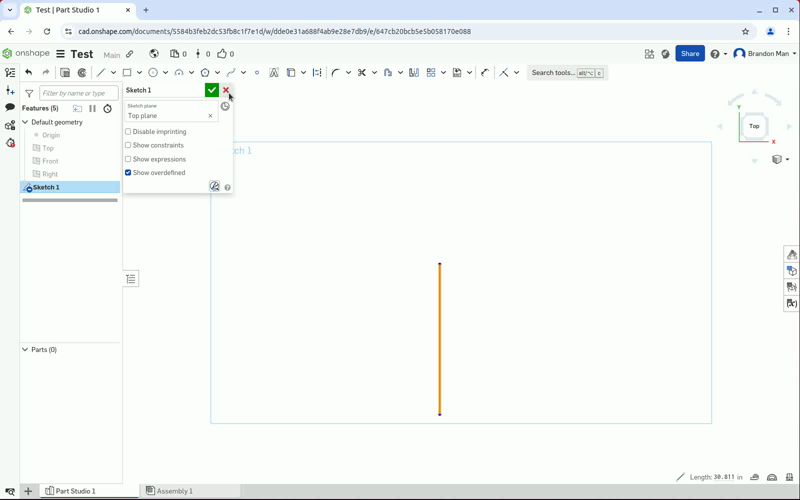
key(shift+h)
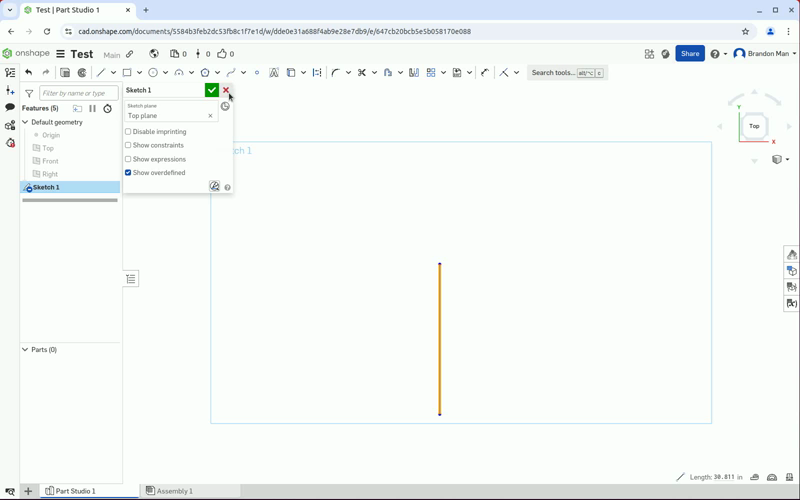
key(shift+s)
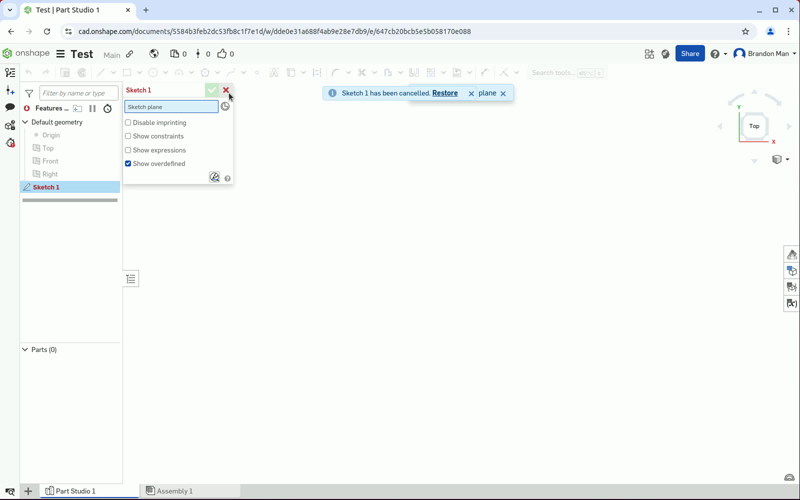
mouse_move(73, 150)
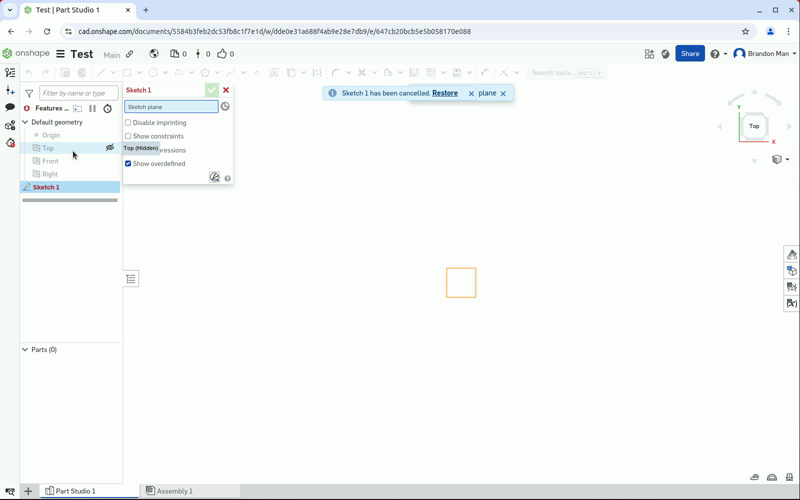
click(73, 150)
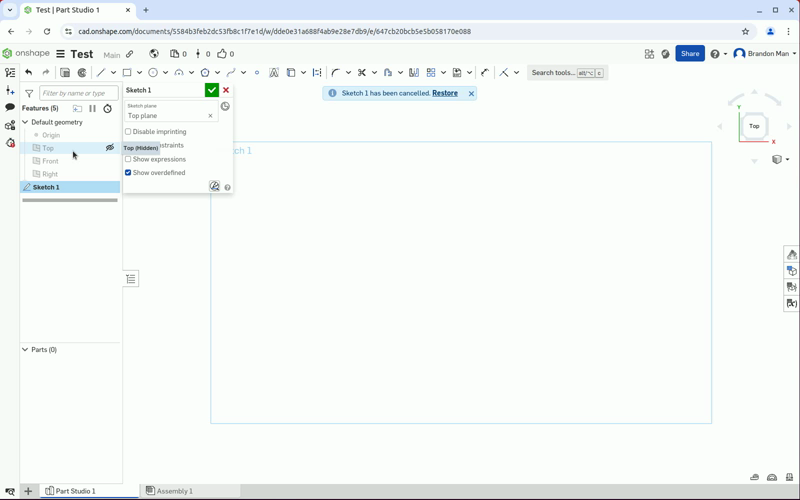
mouse_move(73, 352)
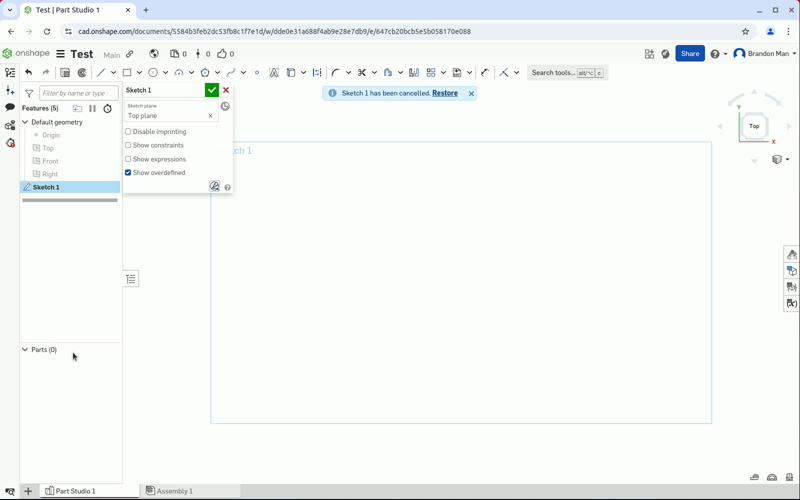
key(y)
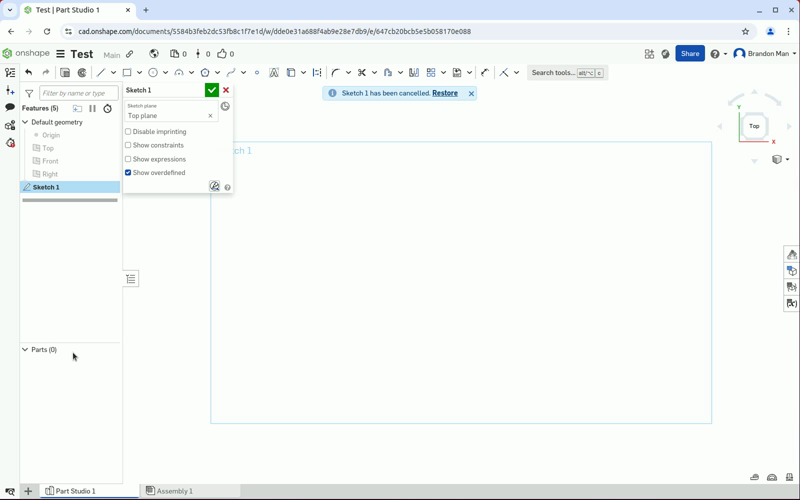
key(l)
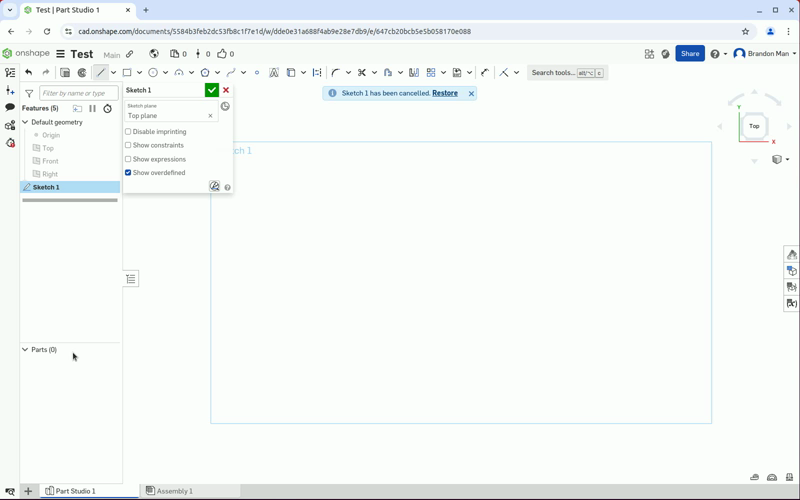
key_down(shift)
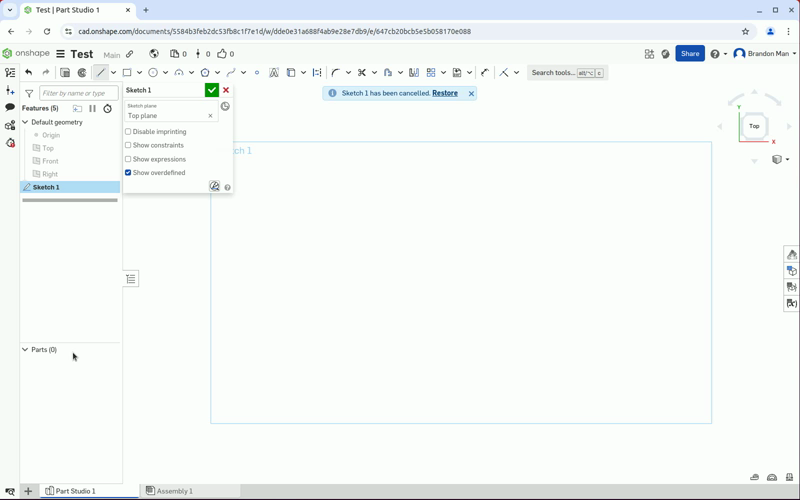
mouse_move(393, 353)
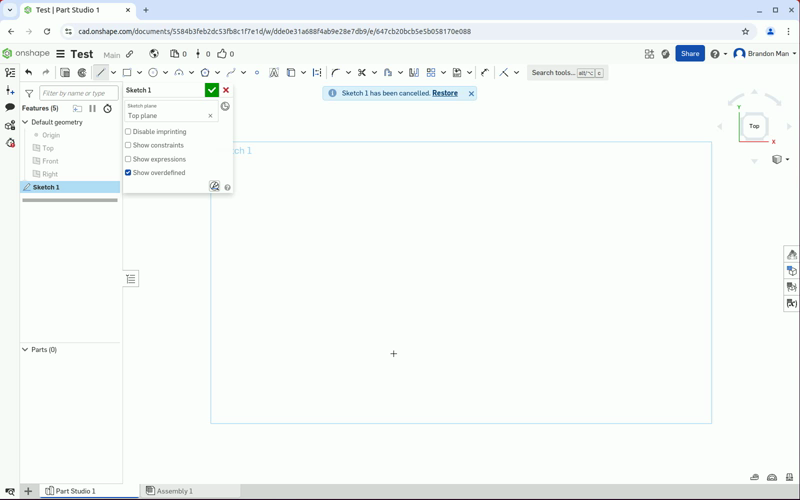
click(393, 353)
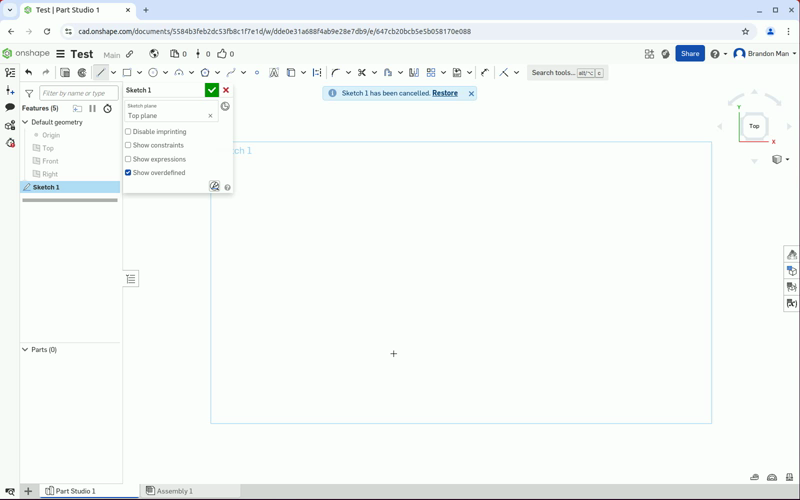
key_up(shift)
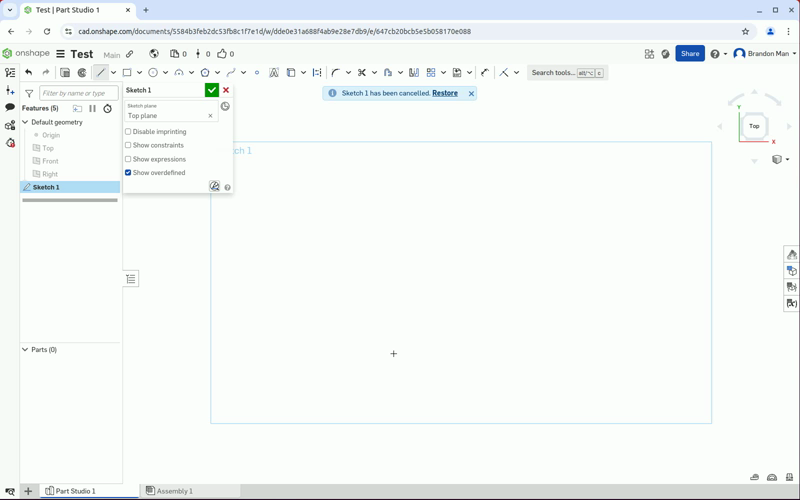
key_down(shift)
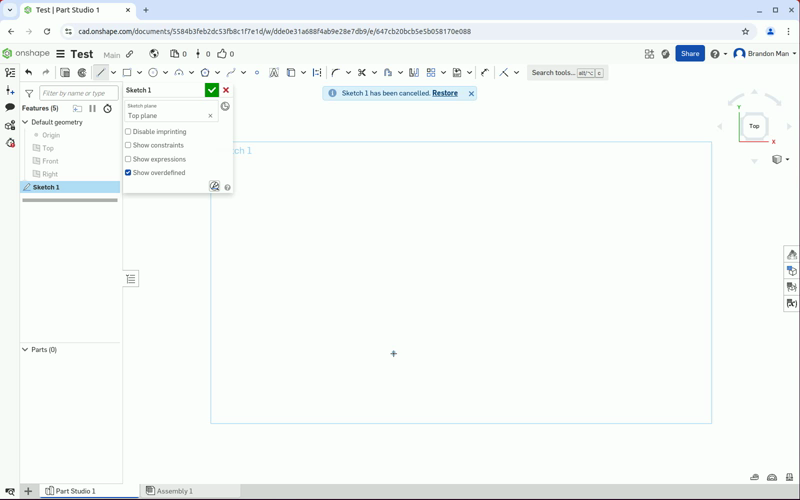
mouse_move(525, 353)
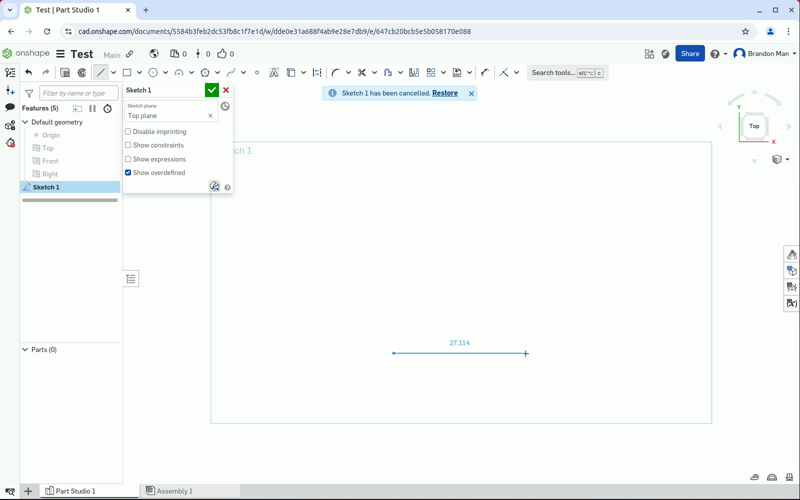
click(525, 353)
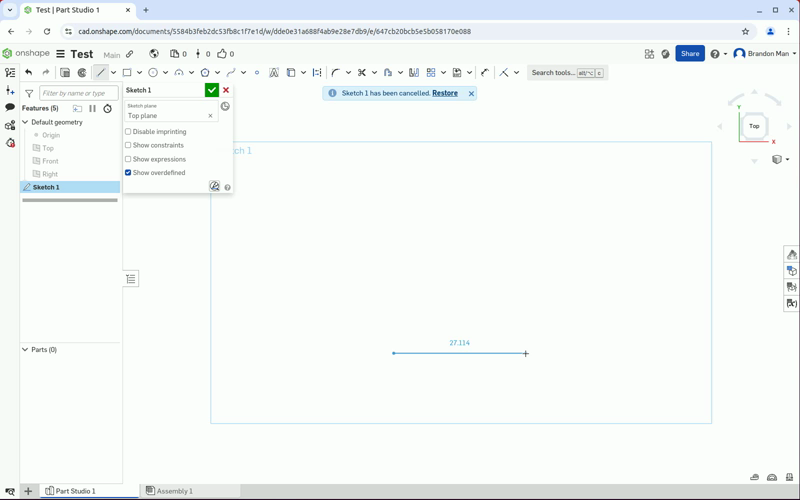
key_up(shift)
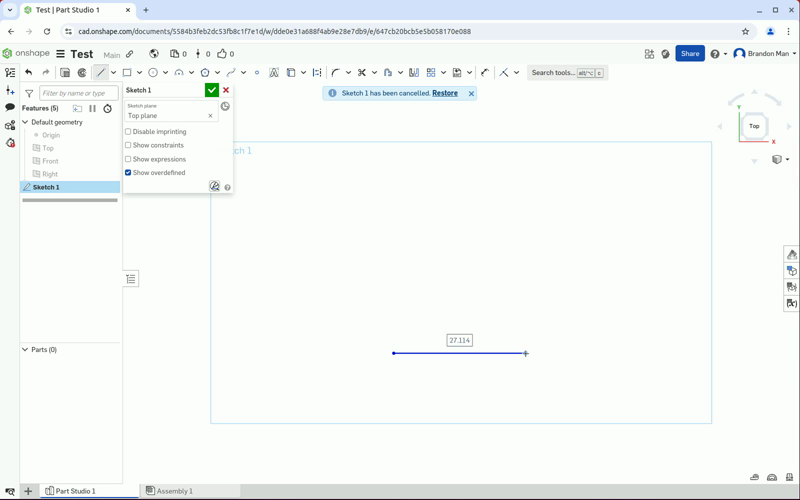
key_down(shift)
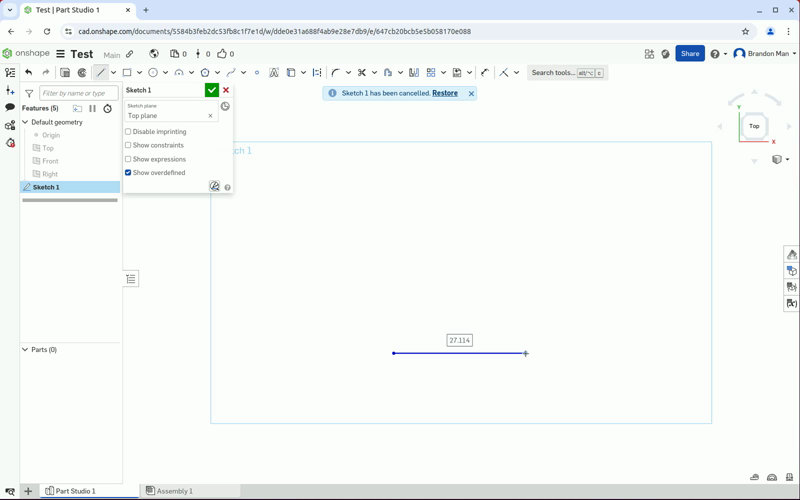
mouse_move(525, 213)
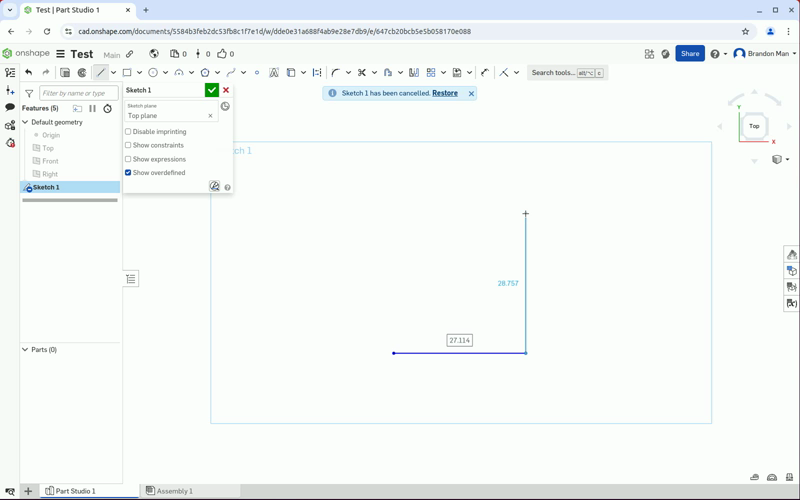
click(525, 213)
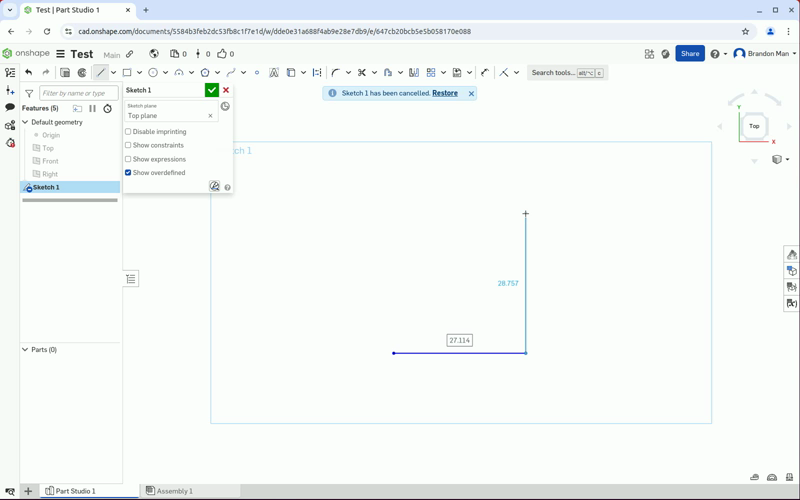
key_up(shift)
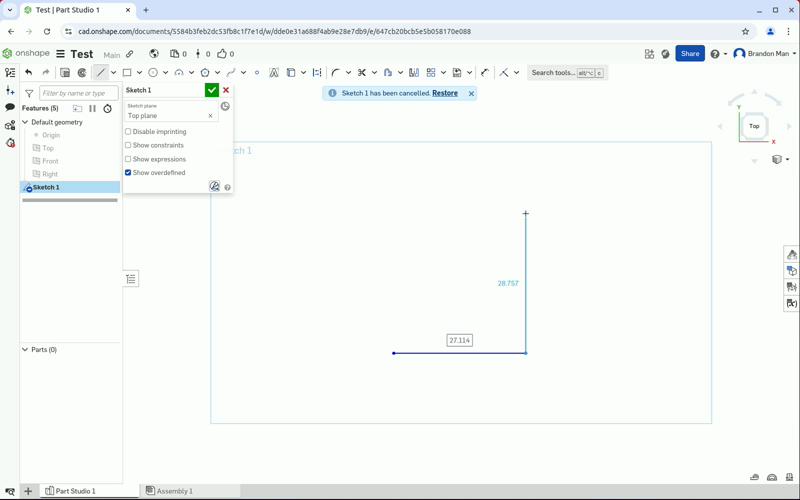
key_down(shift)
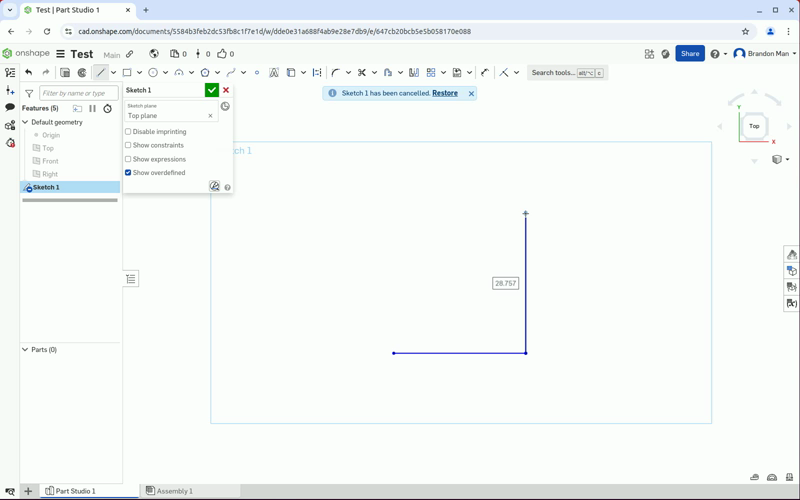
mouse_move(393, 213)
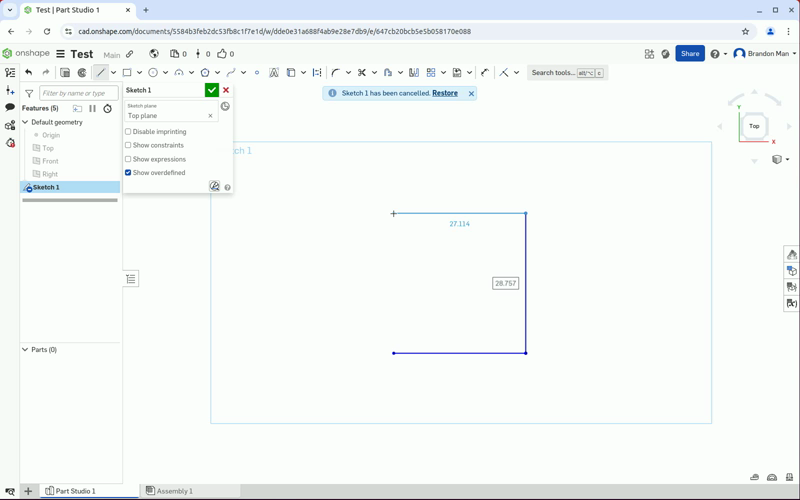
click(393, 213)
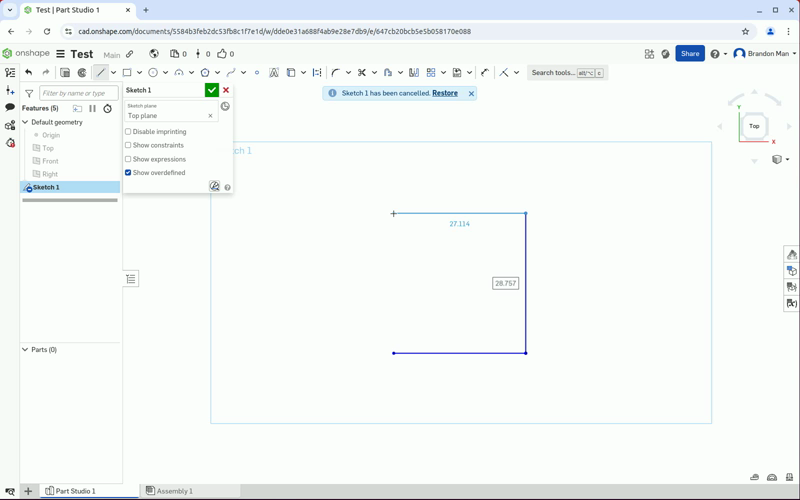
key_up(shift)
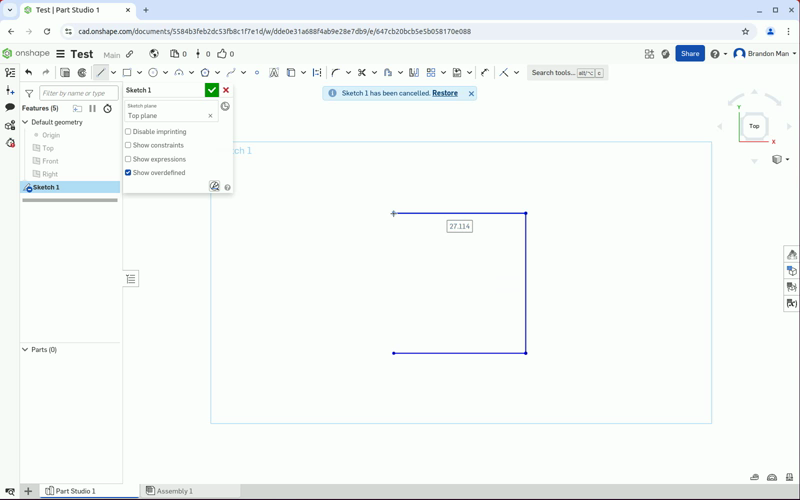
key_down(shift)
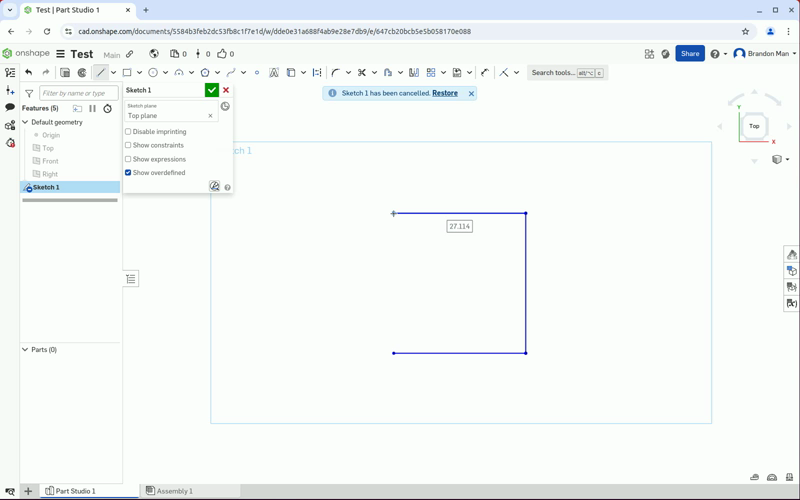
mouse_move(393, 353)
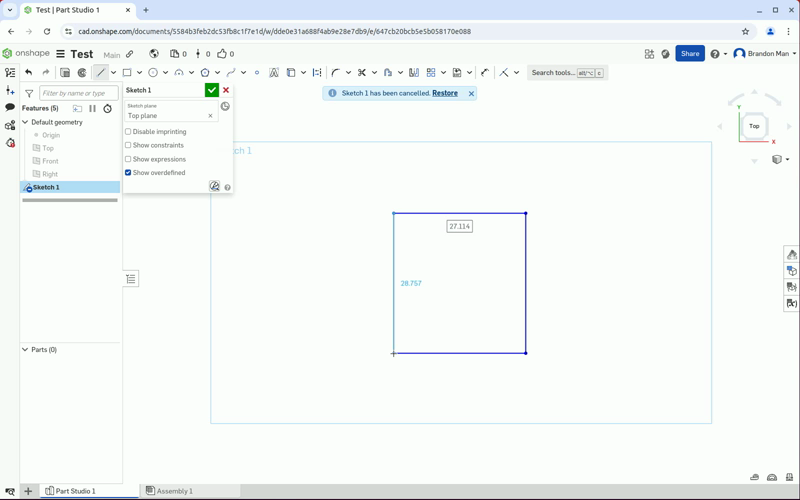
key_up(shift)
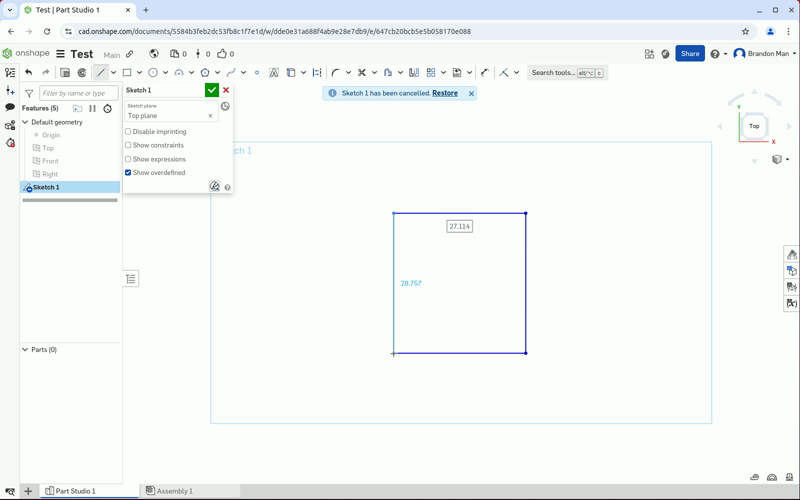
click(393, 353)
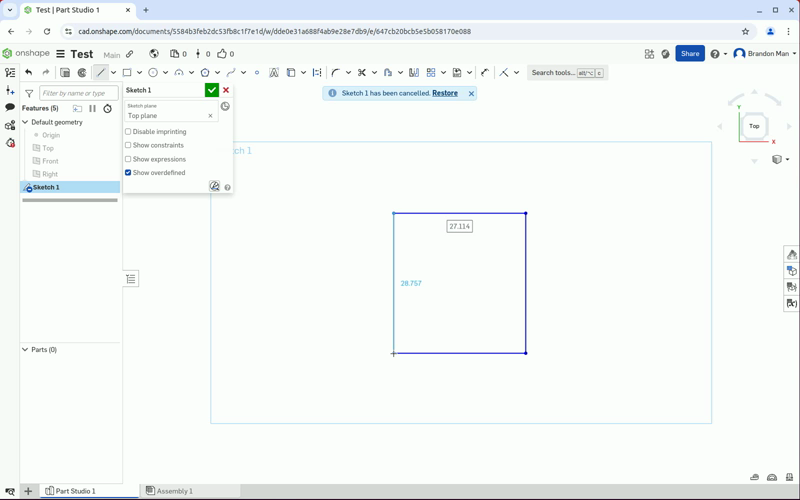
key(esc)
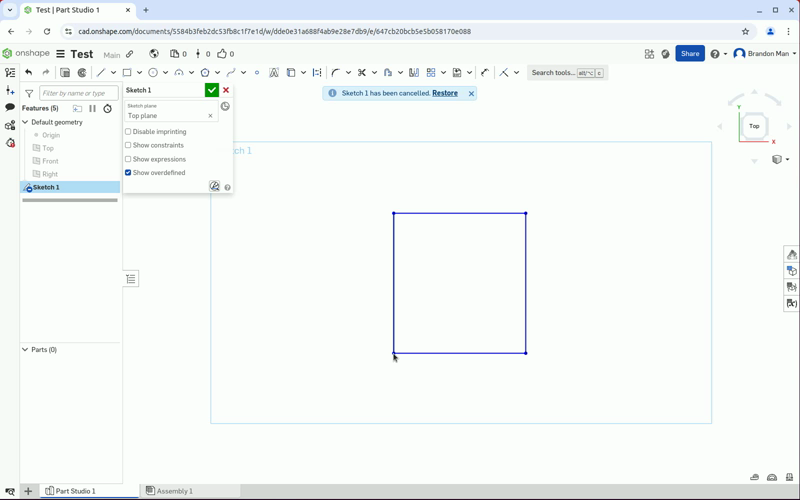
mouse_move(509, 260)
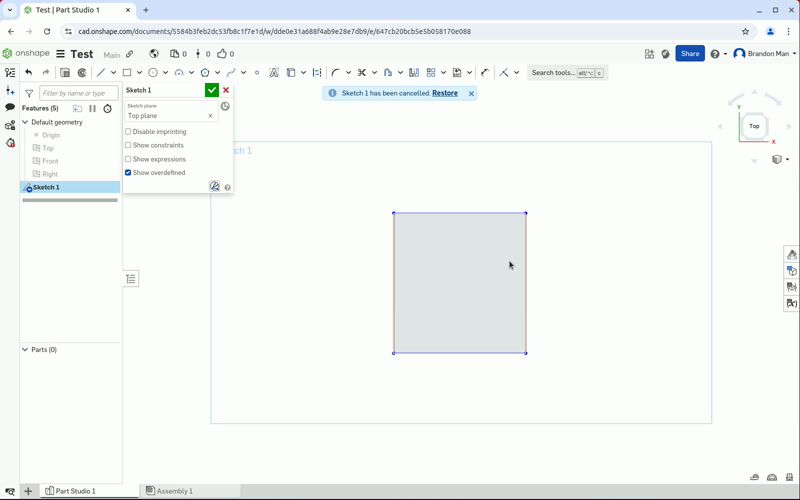
click(509, 260)
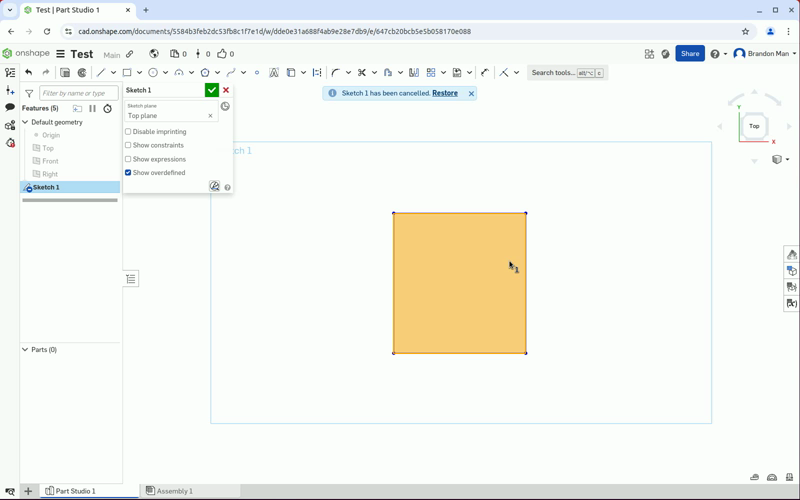
mouse_move(73, 352)
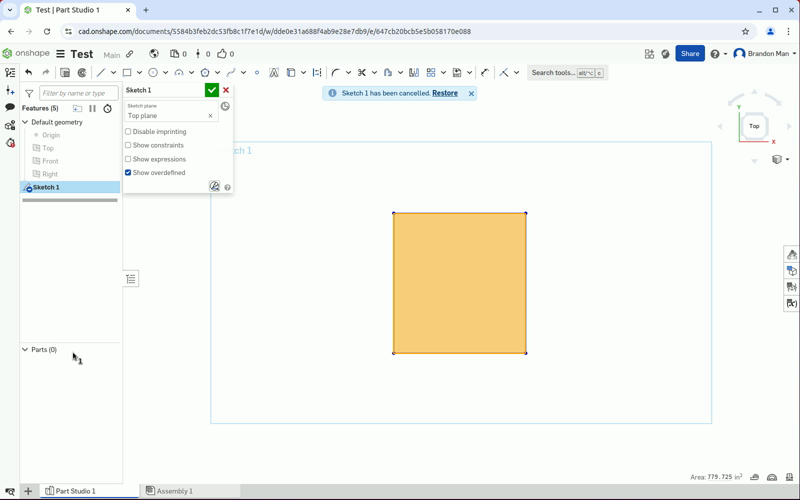
key(shift+y)
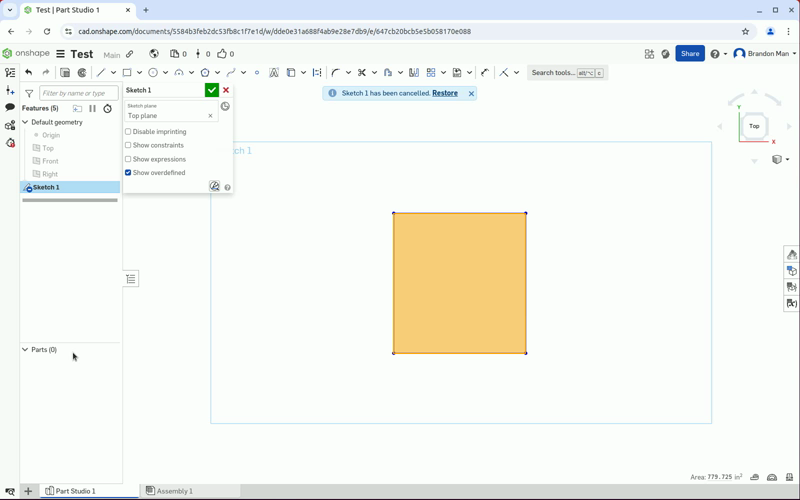
key(shift+e)
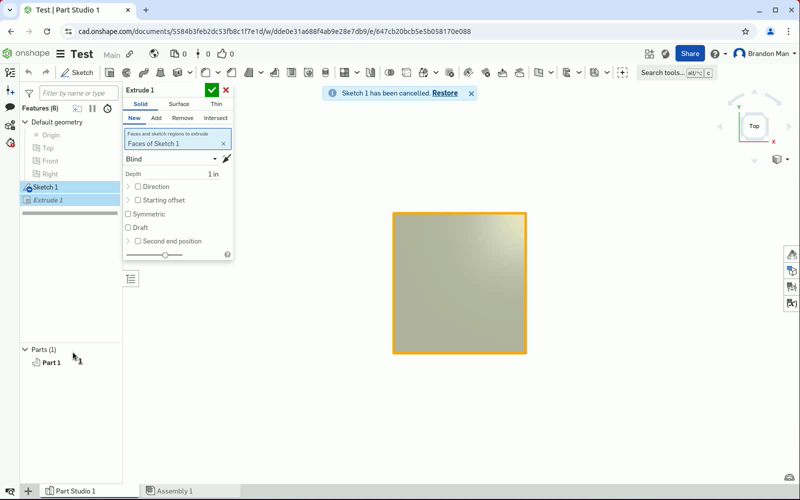
mouse_move(143, 106)
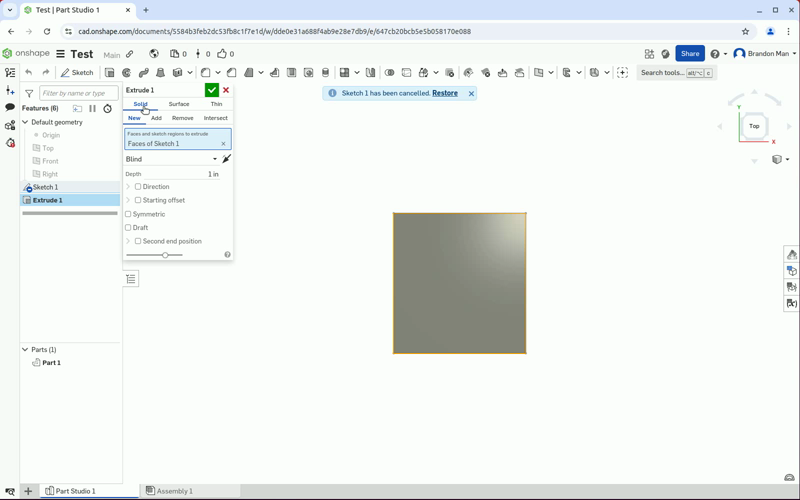
click(143, 106)
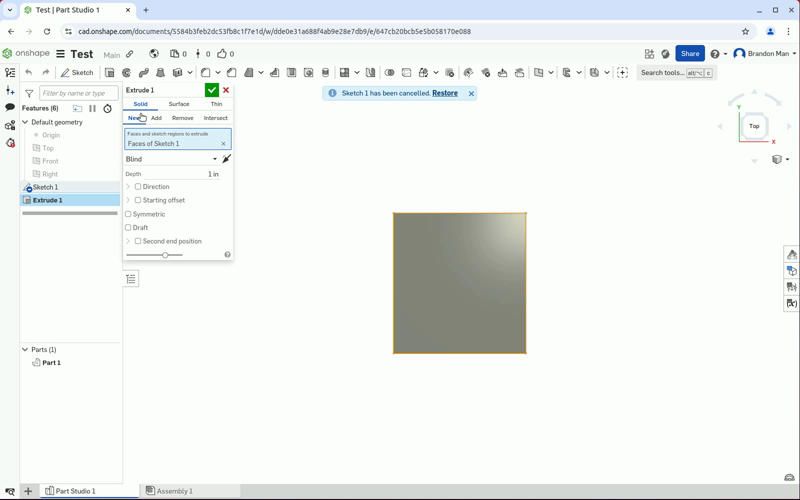
mouse_move(137, 120)
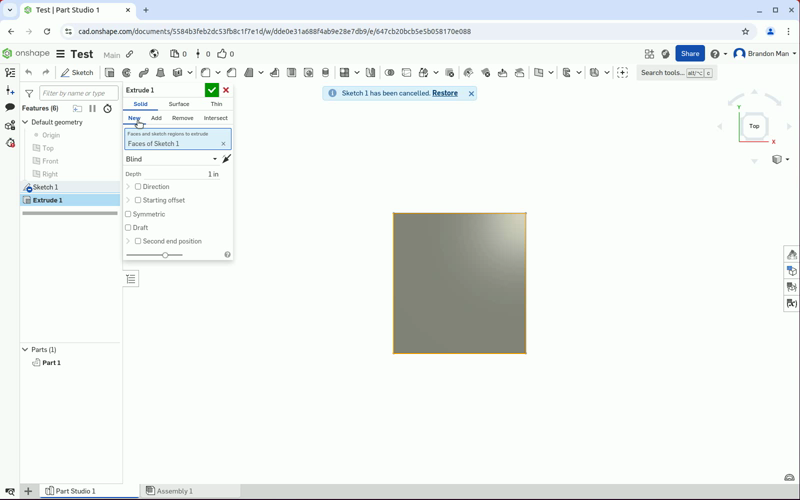
click(137, 120)
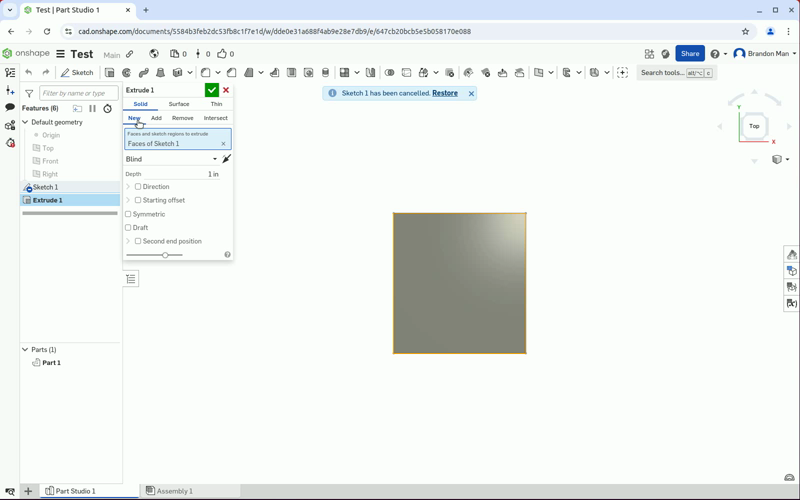
key(tab, 4)
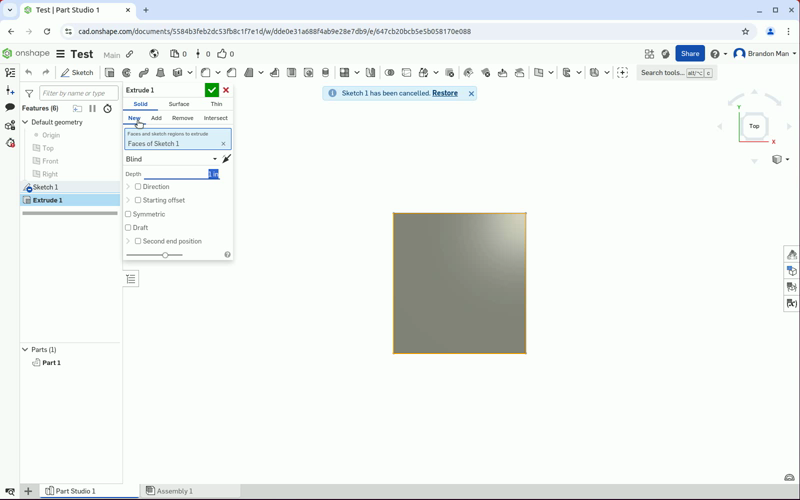
text(23.108)
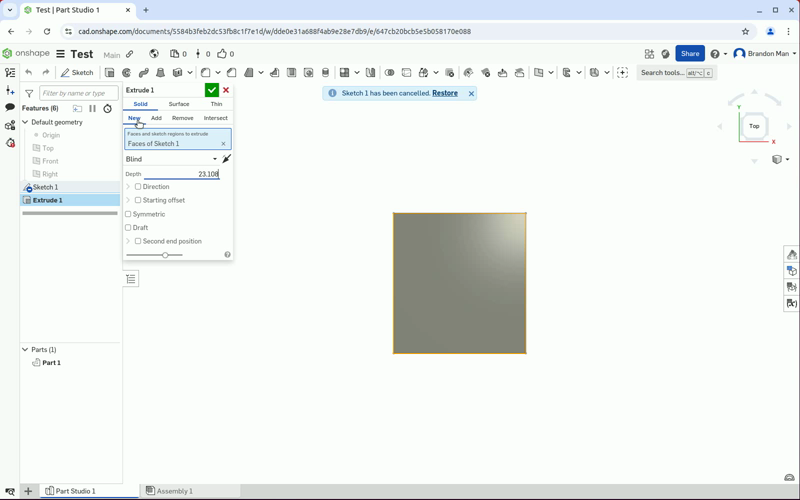
key(enter)
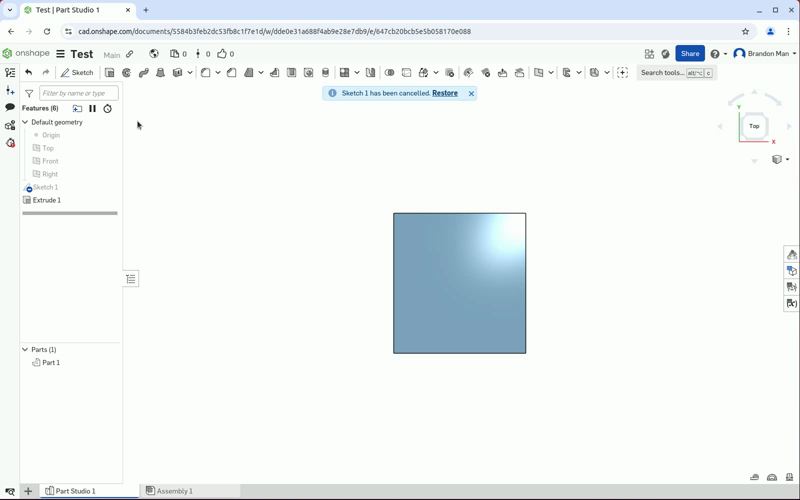
key(shift+h)
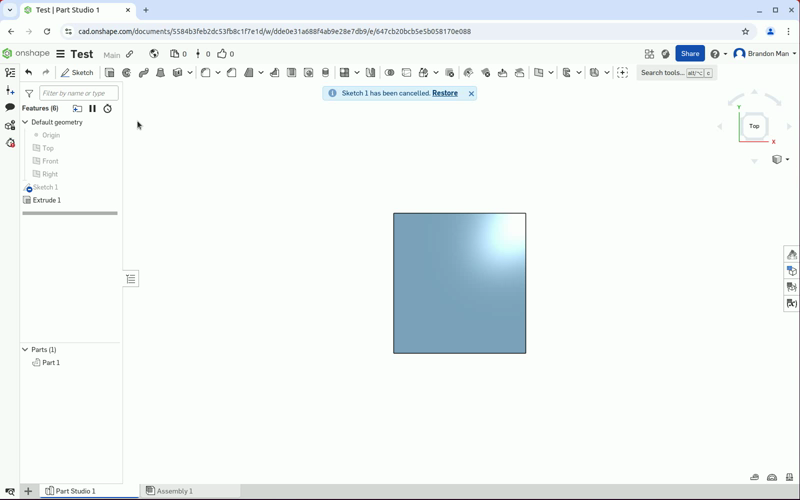
key(shift+h)
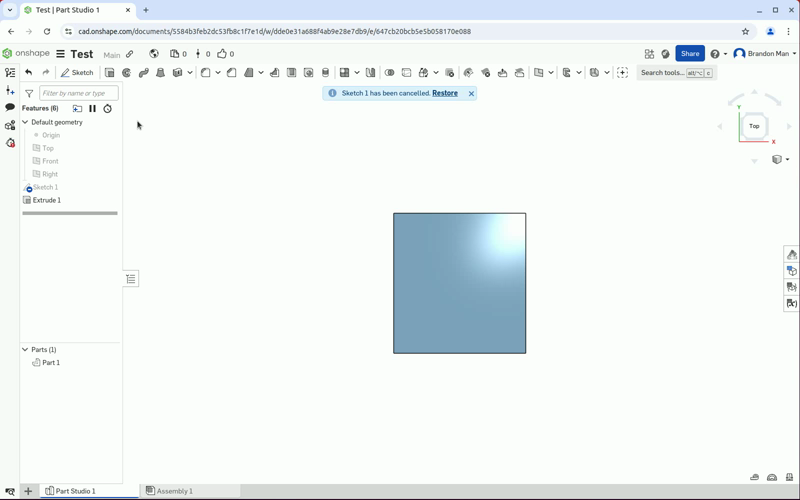
mouse_move(73, 189)
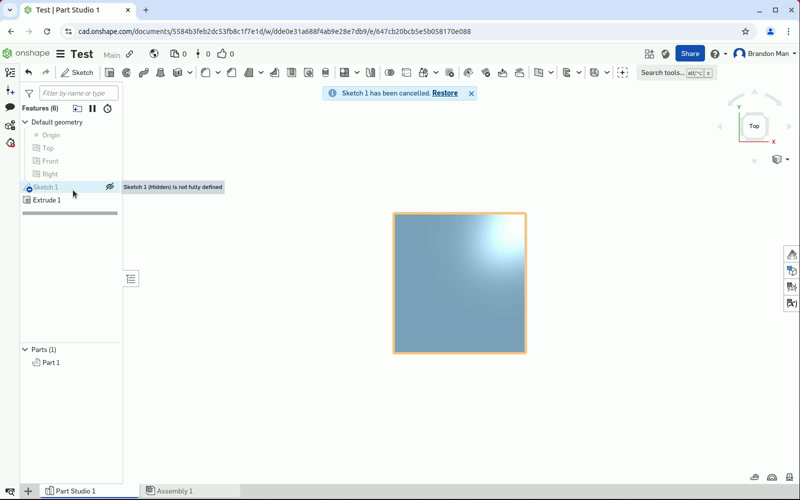
click(73, 189)
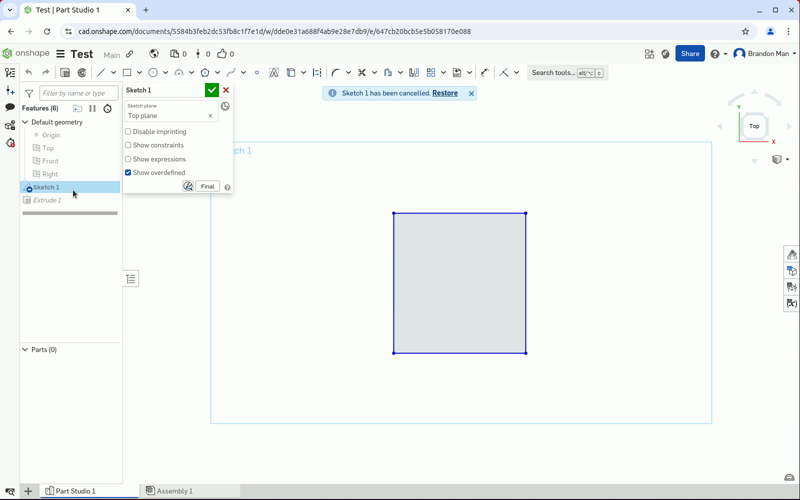
mouse_move(229, 92)
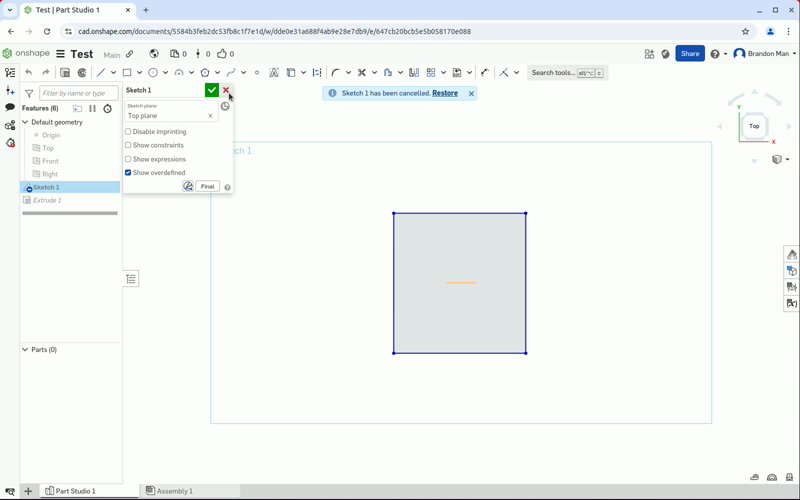
click(229, 92)
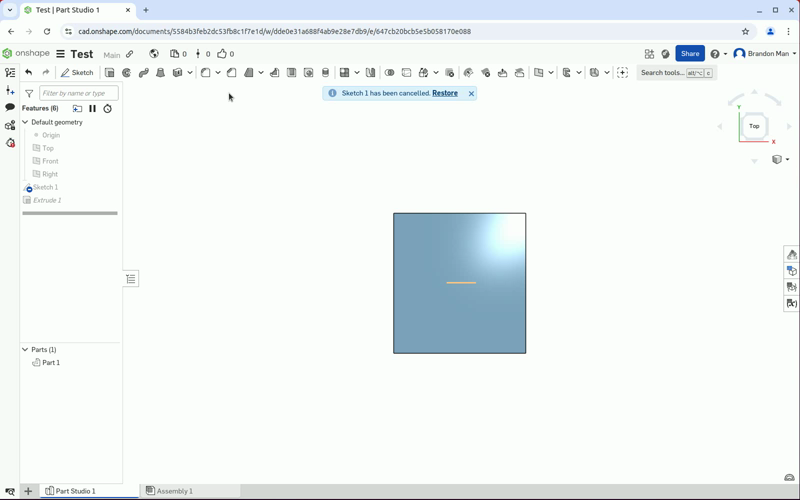
mouse_move(541, 75)
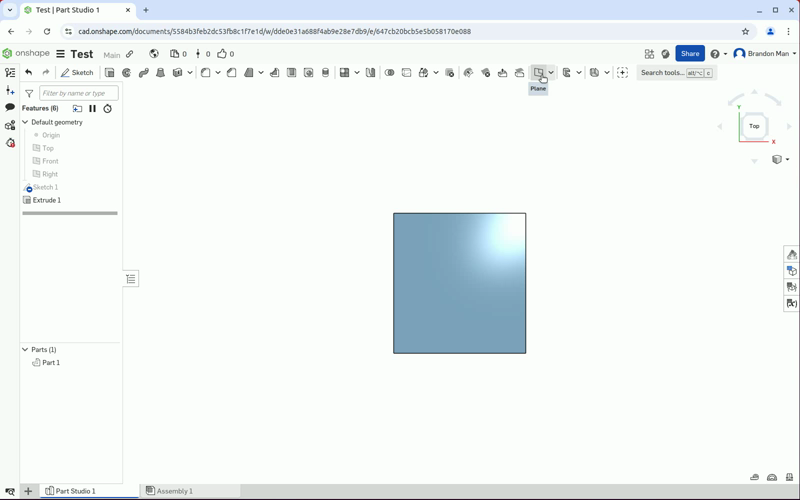
click(541, 75)
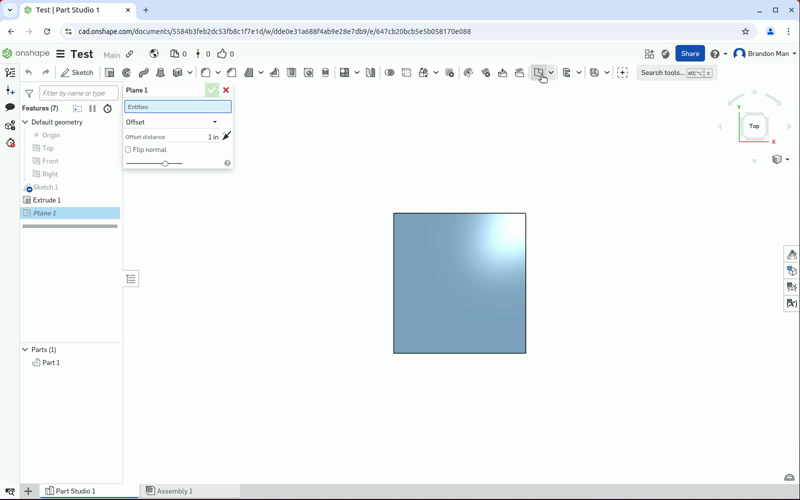
mouse_move(73, 150)
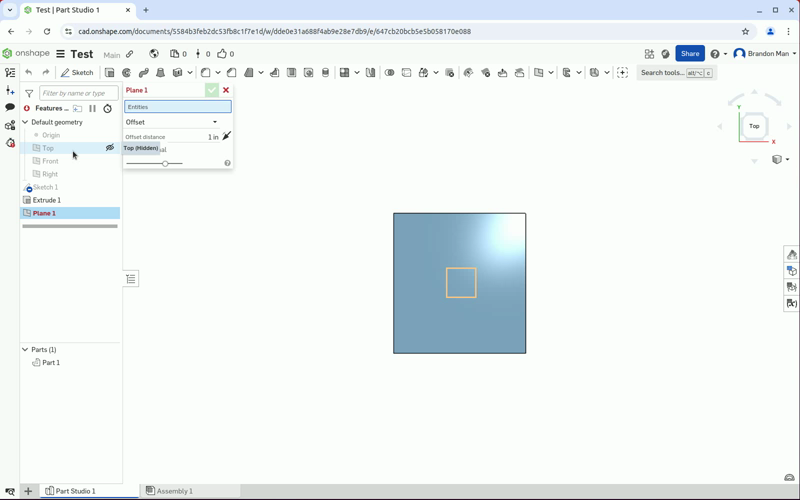
click(73, 150)
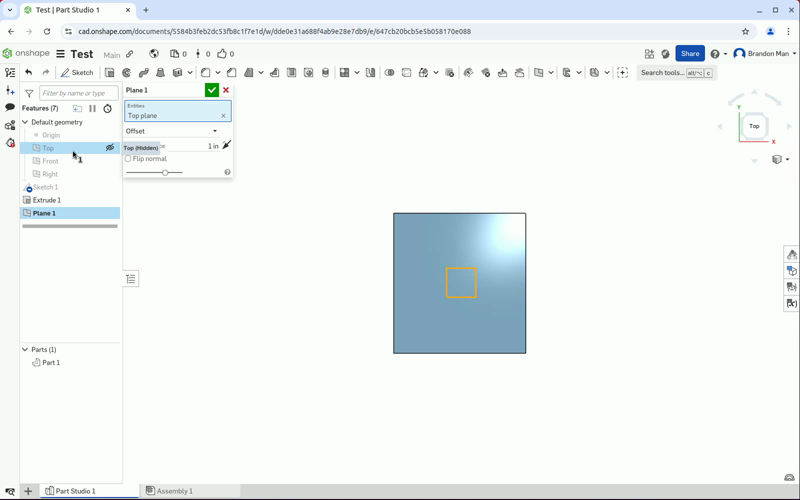
key(tab, 2)
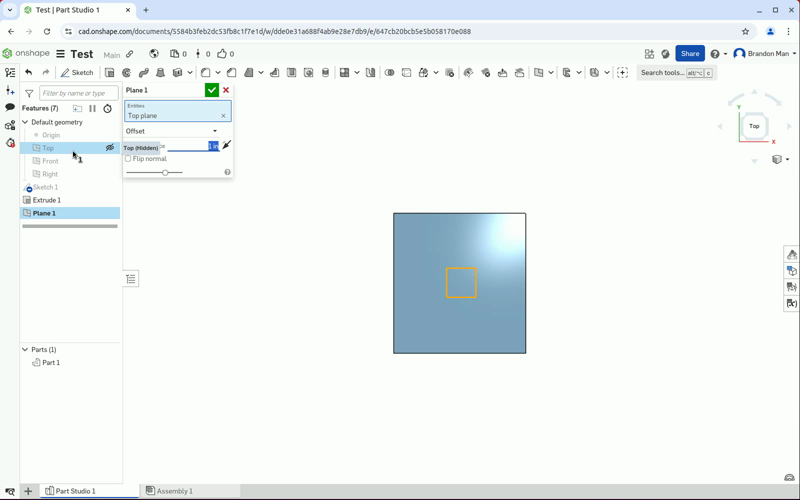
text(23.108)
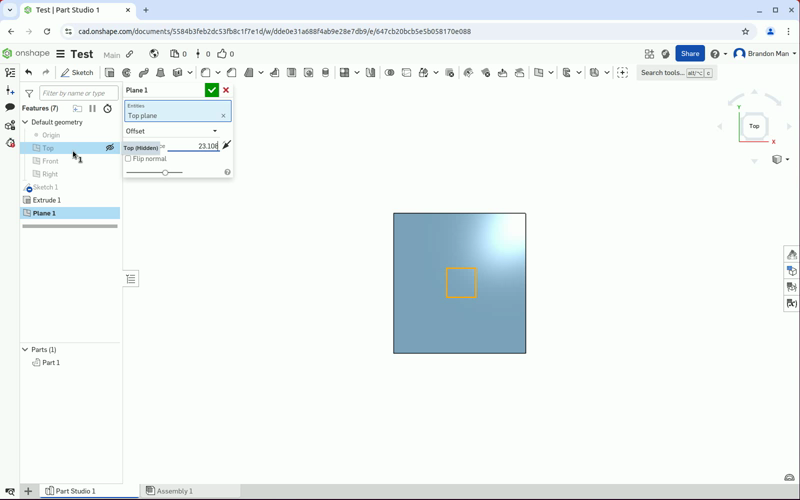
key(enter, 2)
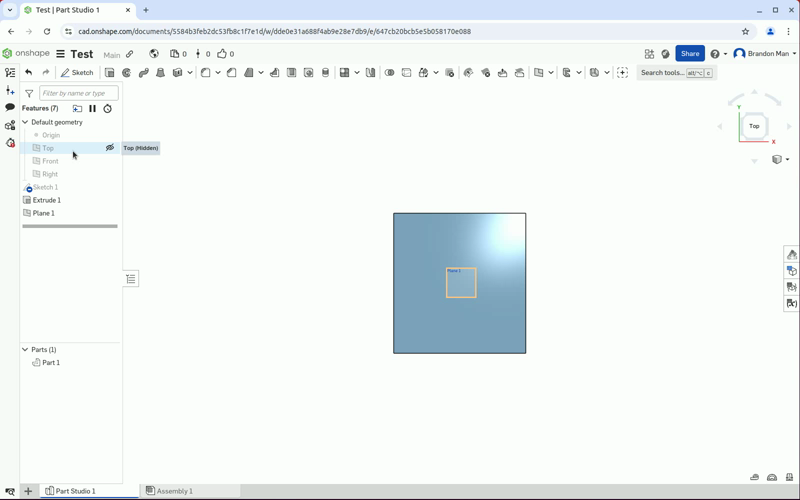
key(shift+s)
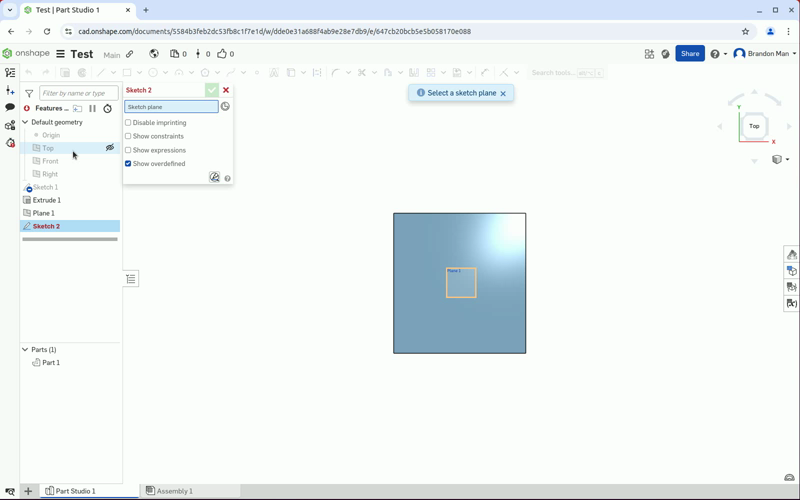
mouse_move(73, 215)
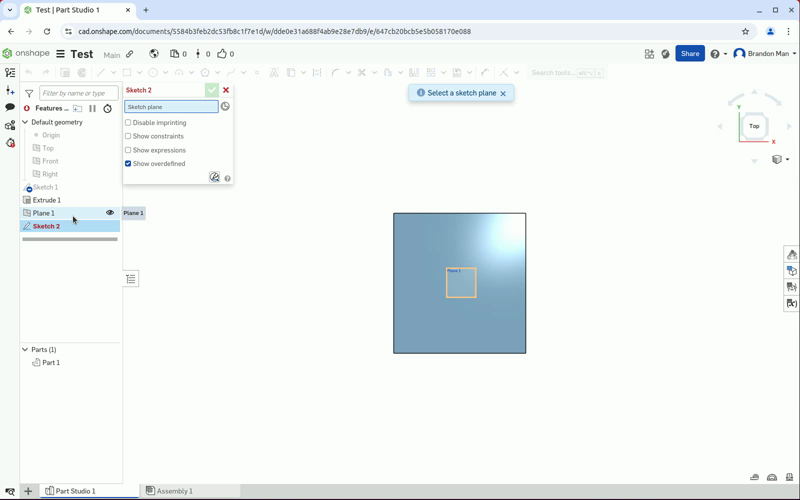
click(73, 215)
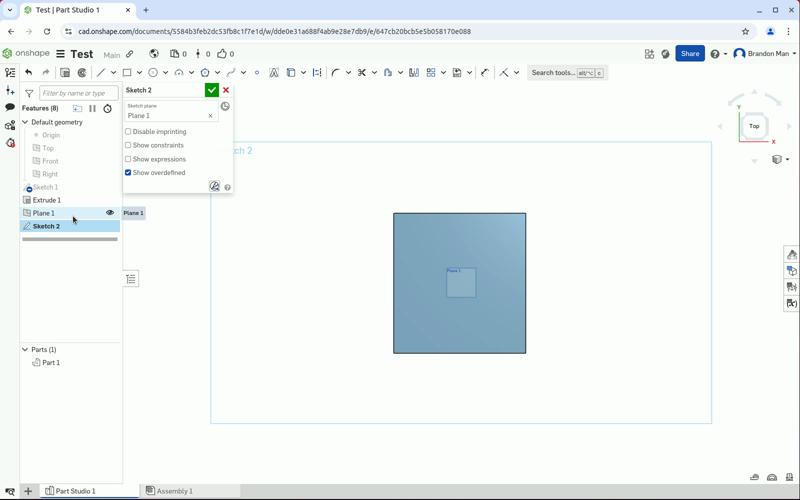
mouse_move(73, 352)
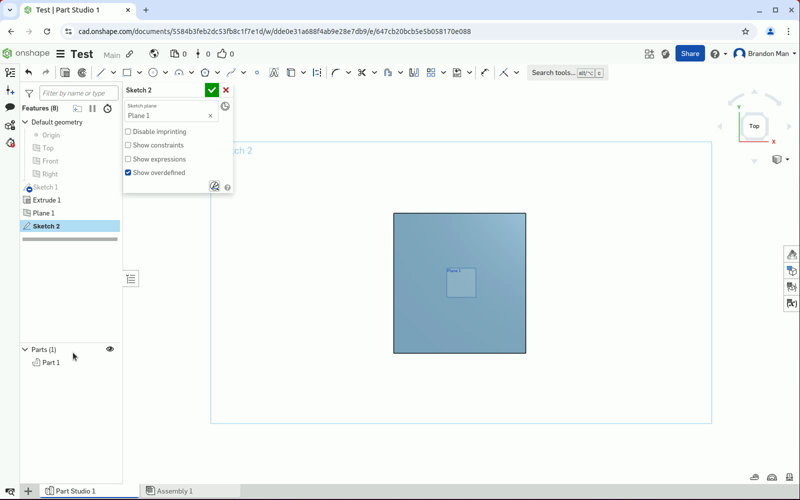
key(y)
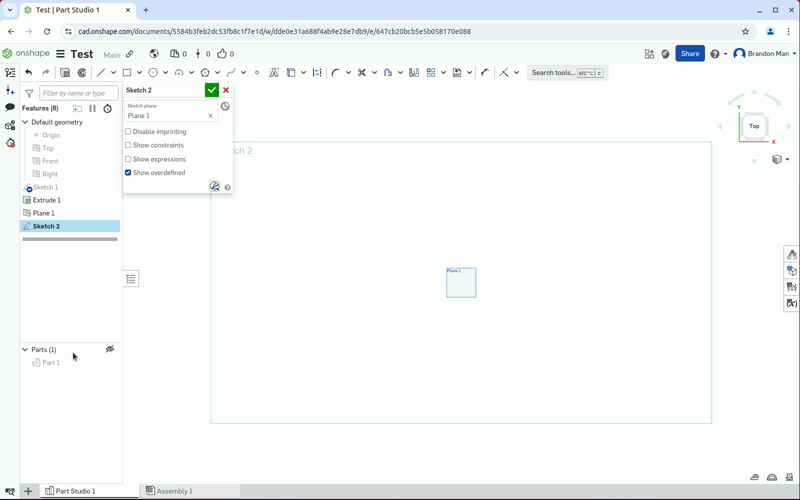
key(l)
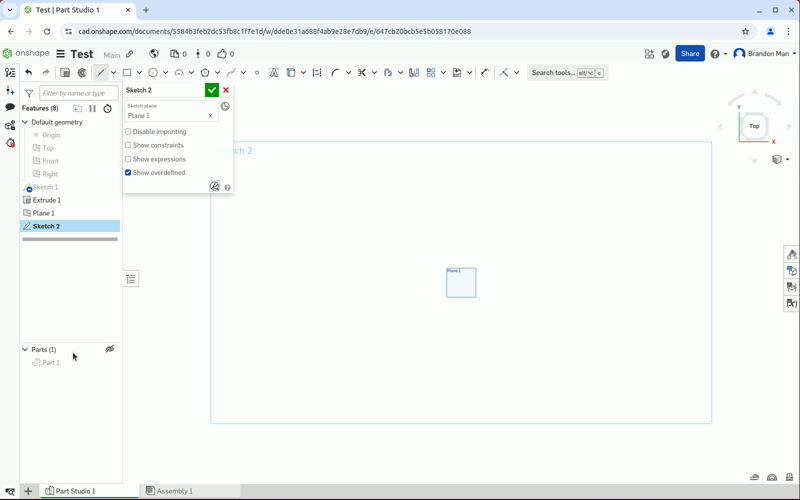
key_down(shift)
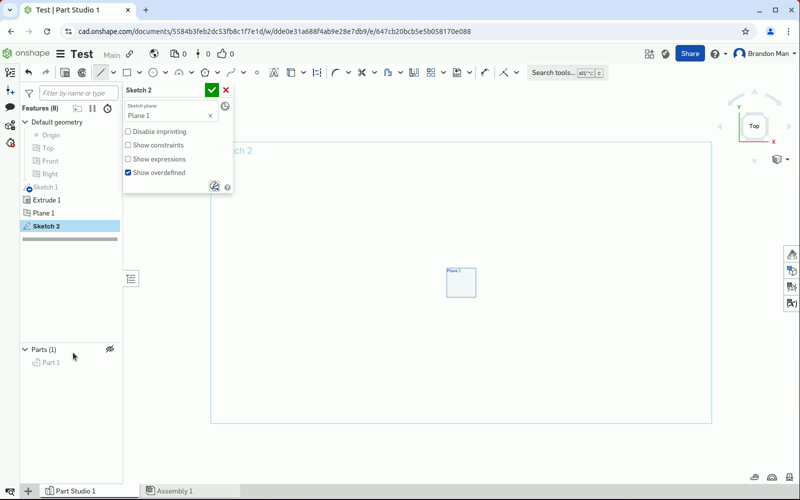
mouse_move(454, 282)
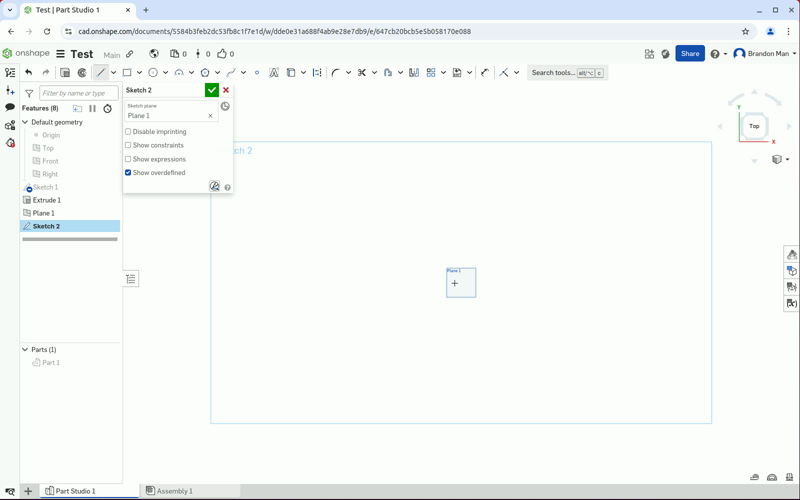
click(454, 282)
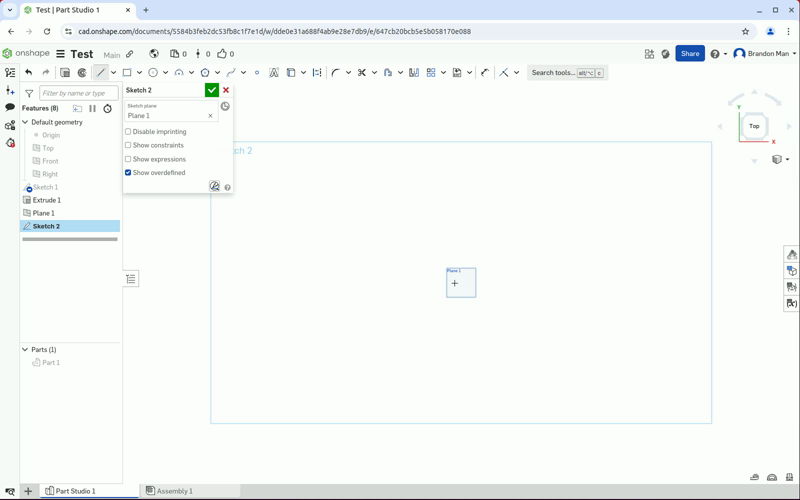
key_up(shift)
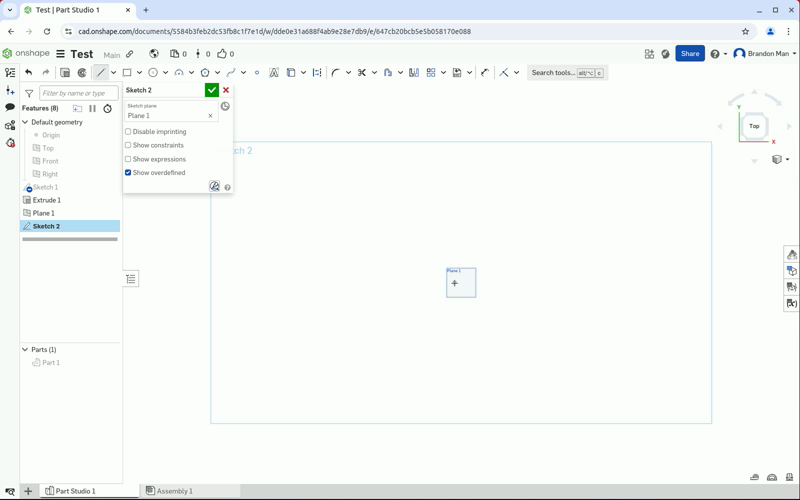
key_down(shift)
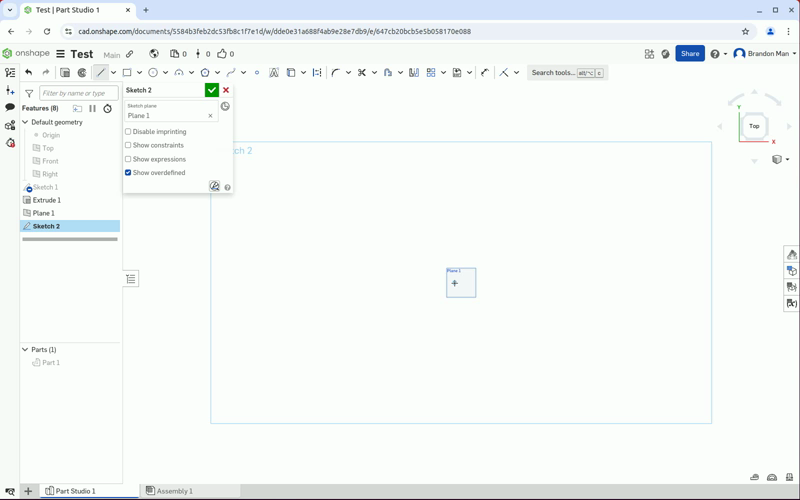
mouse_move(484, 282)
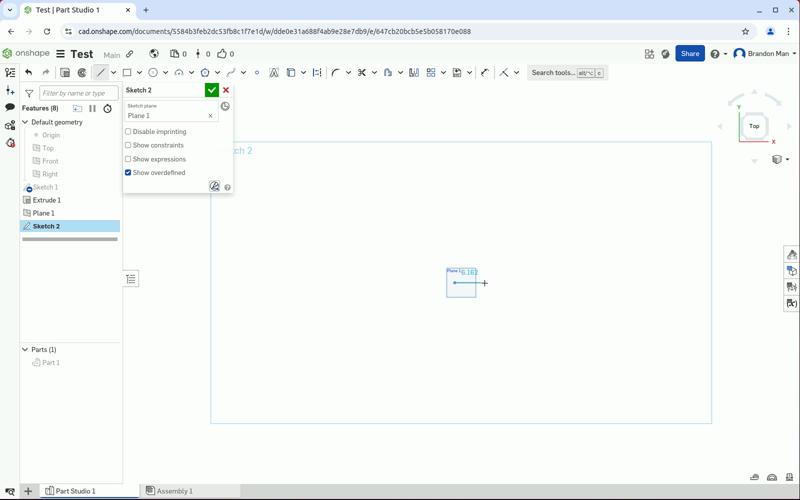
mouse_move(467, 282)
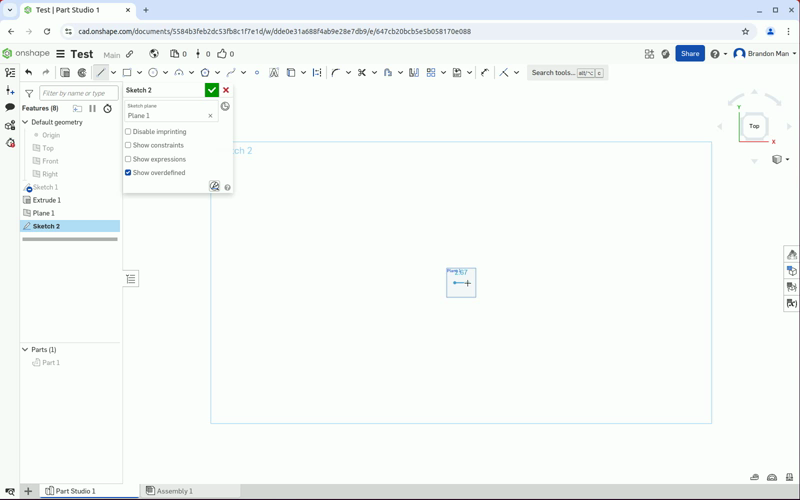
click(467, 282)
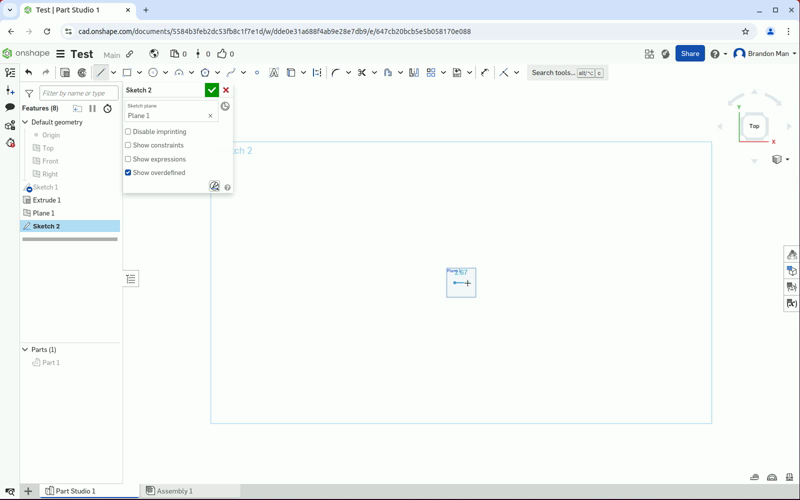
key_up(shift)
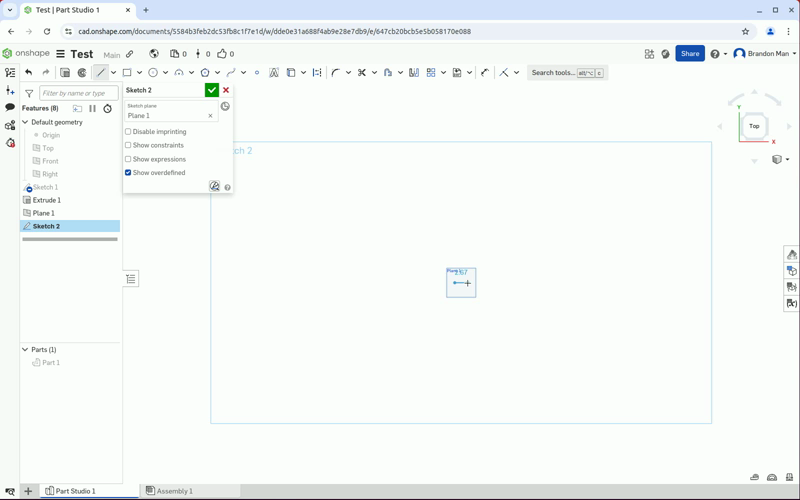
key_down(shift)
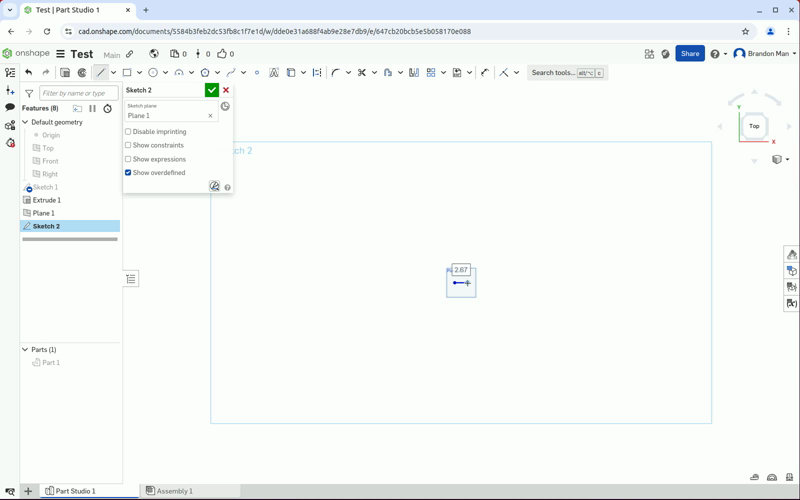
mouse_move(497, 282)
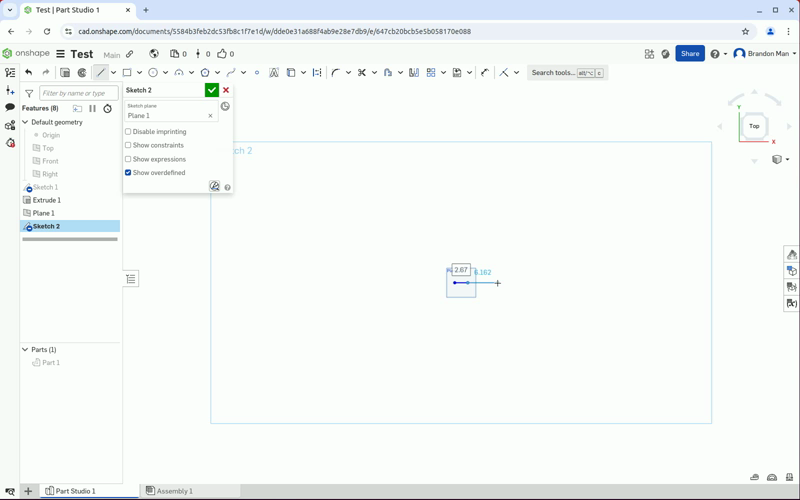
mouse_move(467, 271)
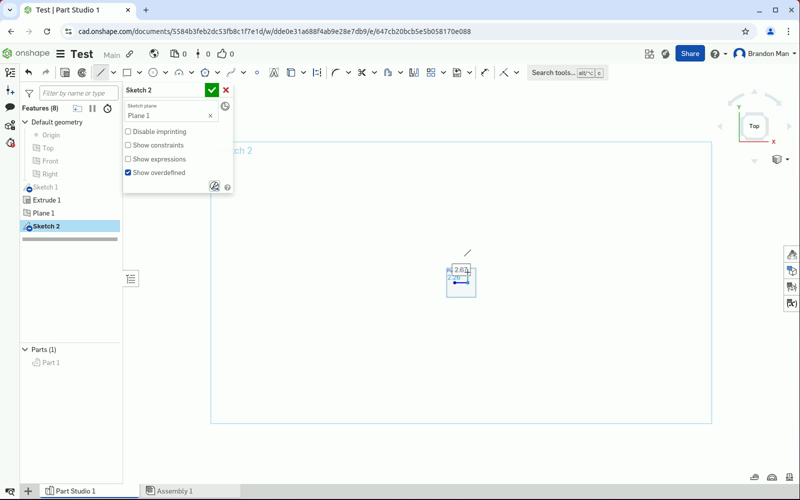
click(467, 271)
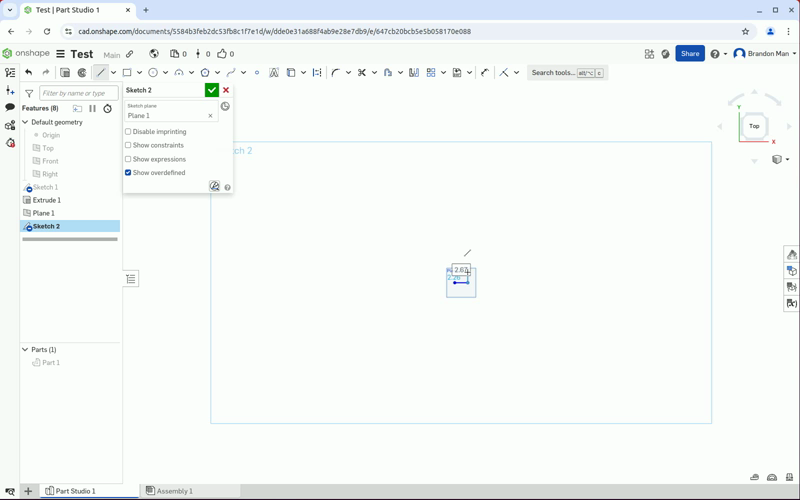
key_up(shift)
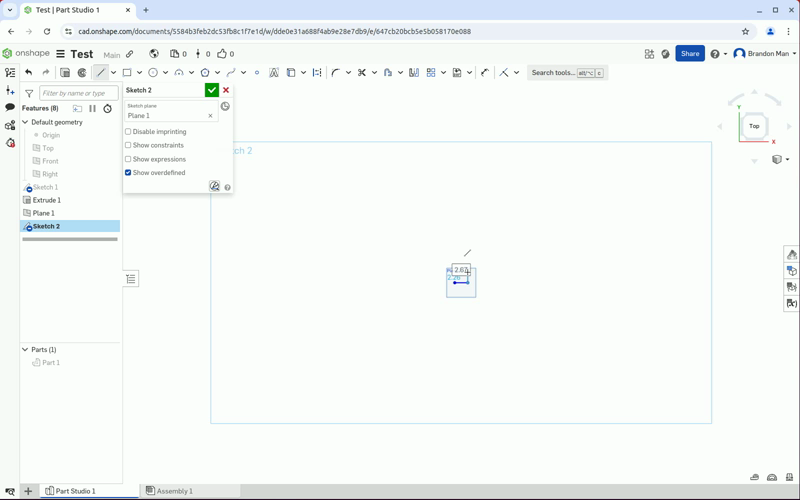
key_down(shift)
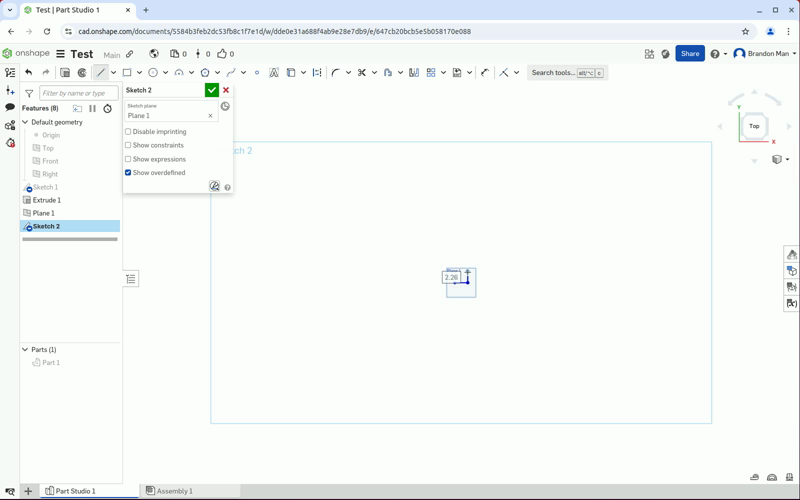
mouse_move(497, 271)
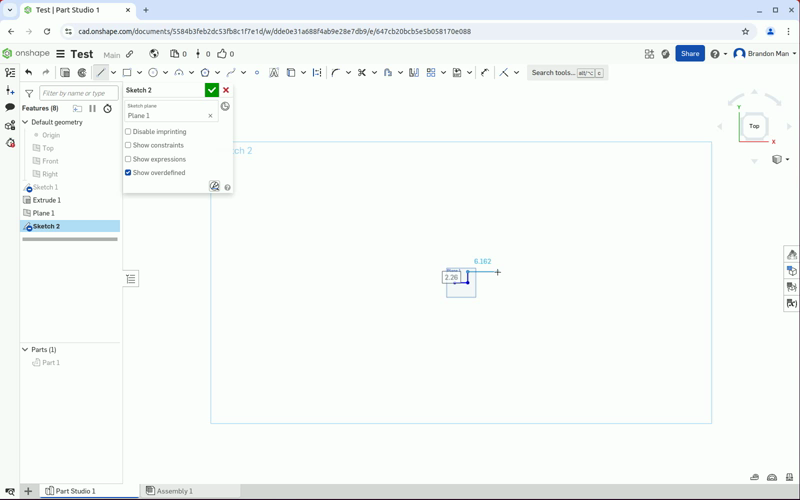
mouse_move(454, 271)
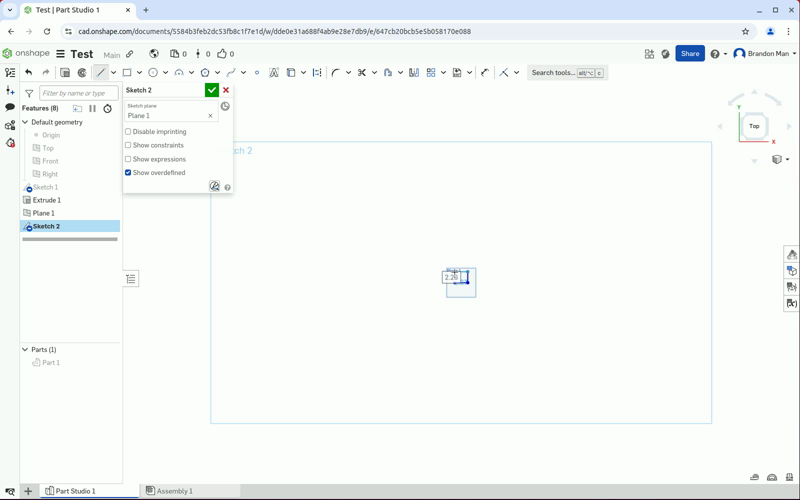
click(454, 271)
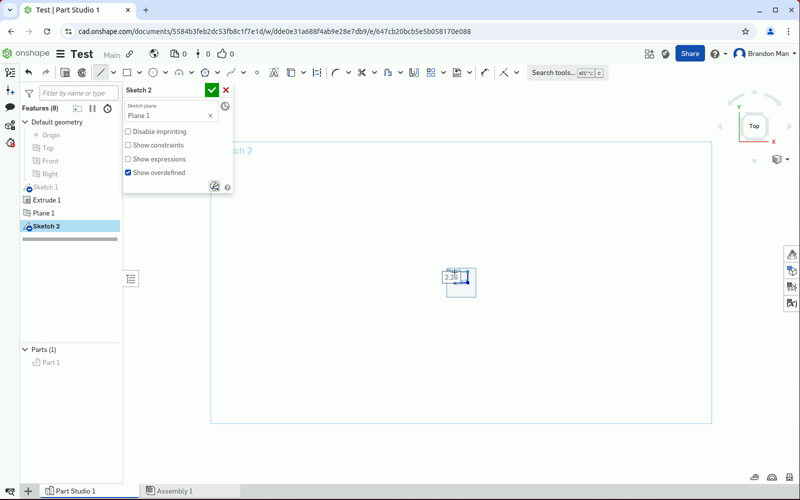
key_up(shift)
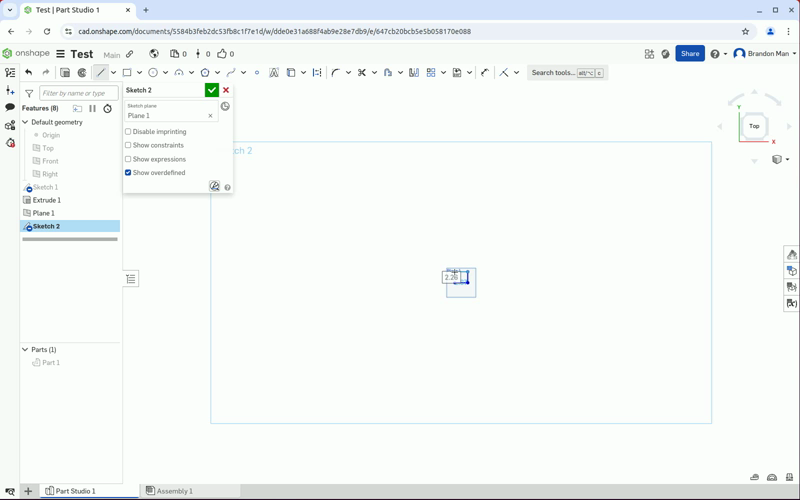
mouse_move(484, 271)
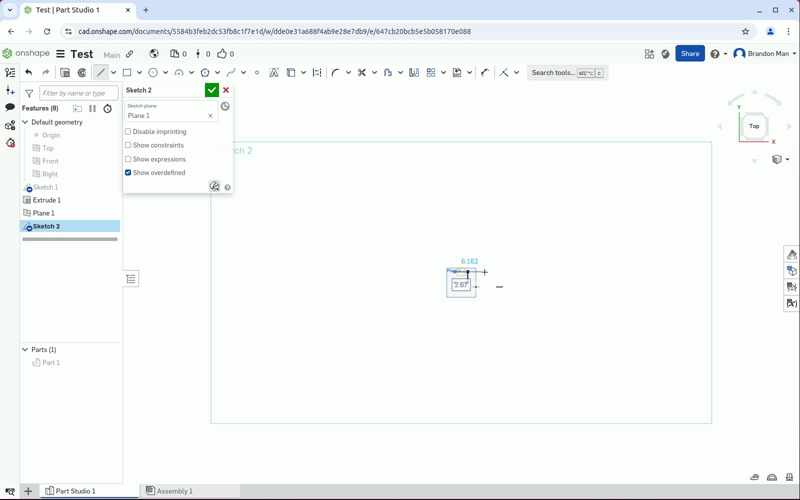
key_down(shift)
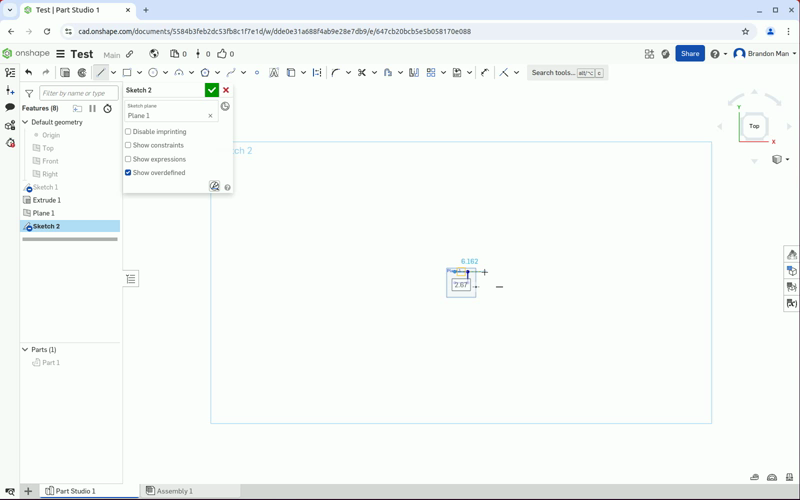
mouse_move(454, 282)
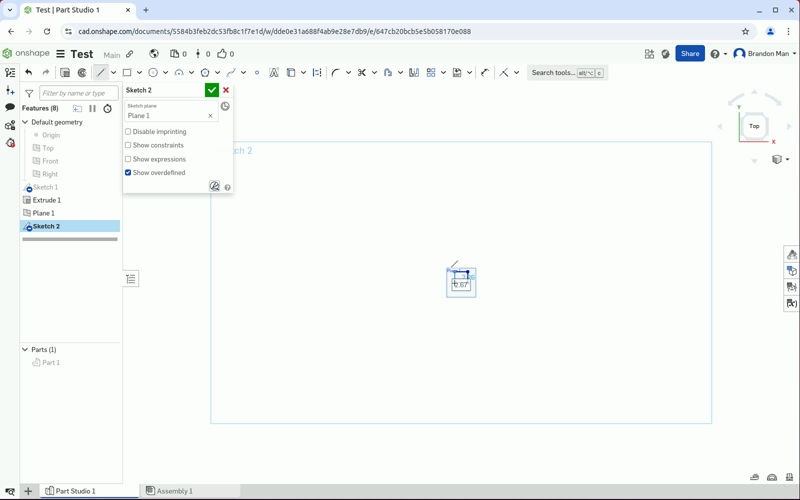
key_up(shift)
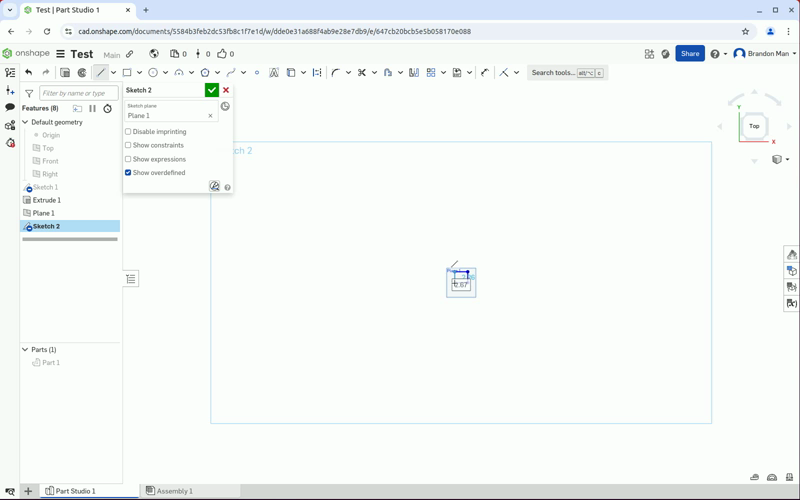
click(454, 282)
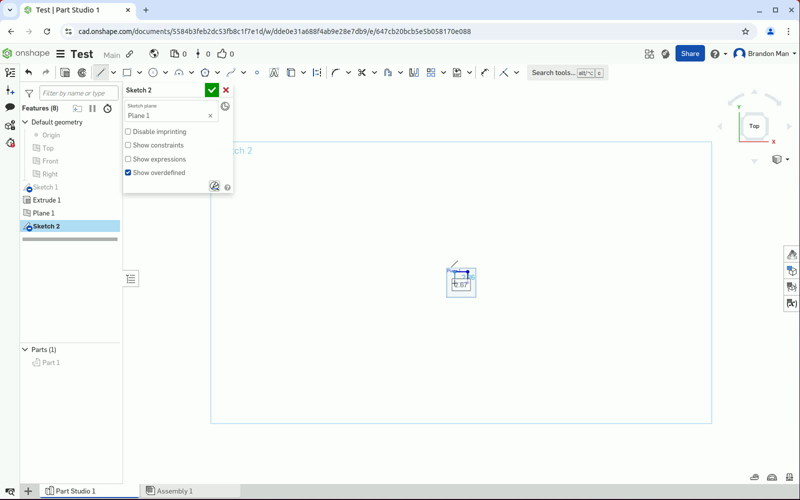
key(esc)
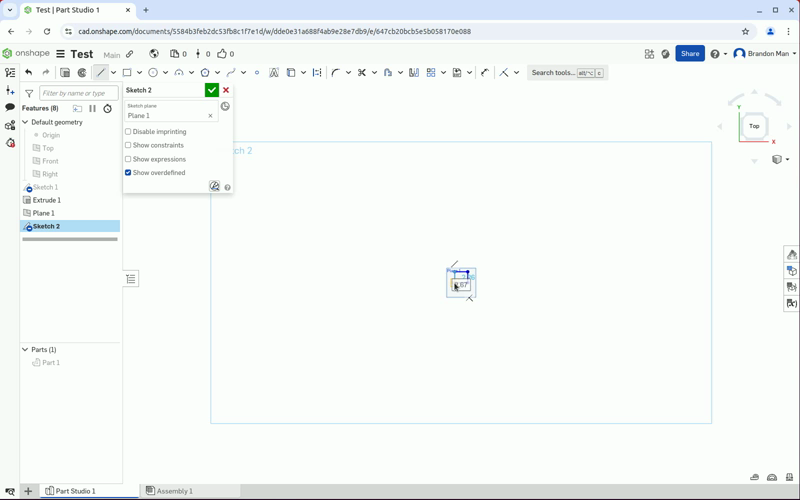
mouse_move(463, 275)
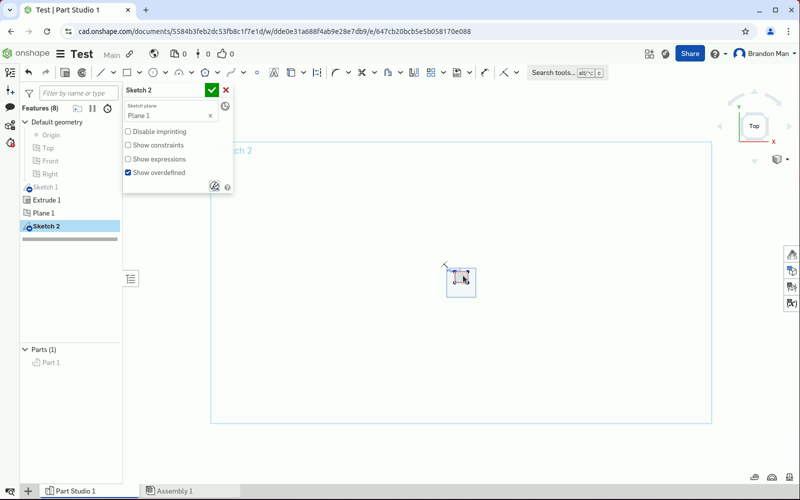
scroll(6)
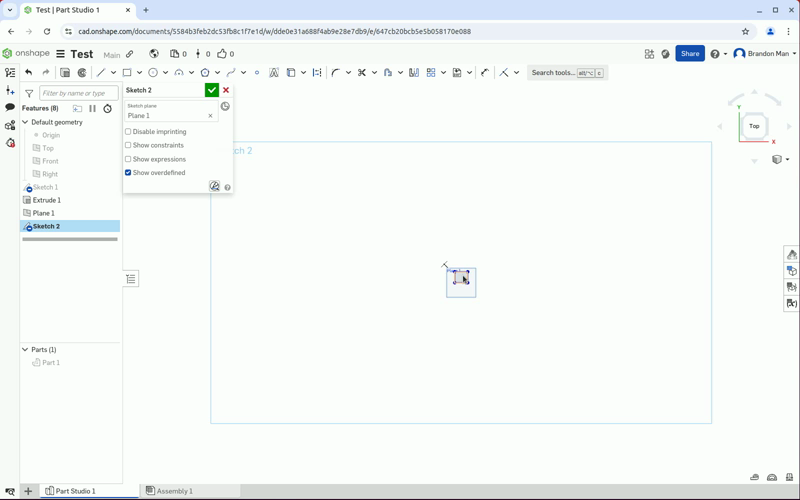
scroll(6)
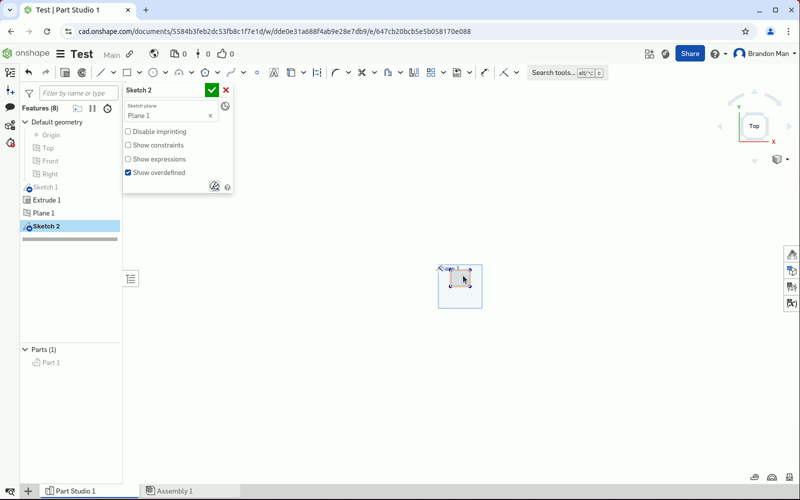
scroll(6)
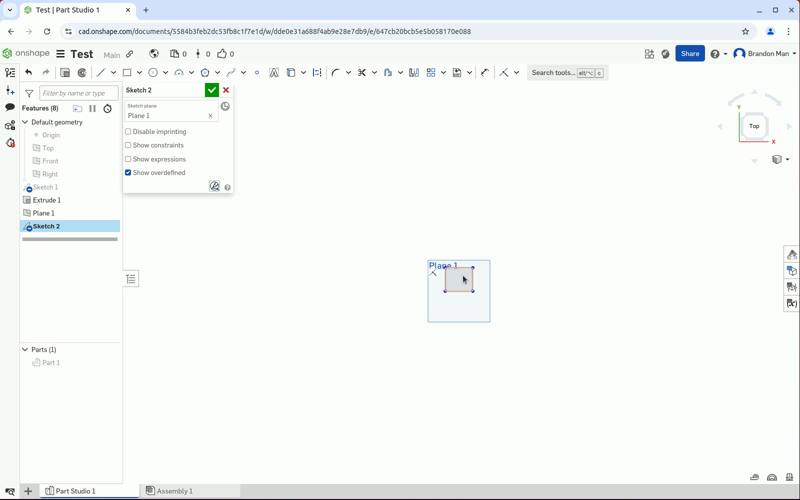
scroll(6)
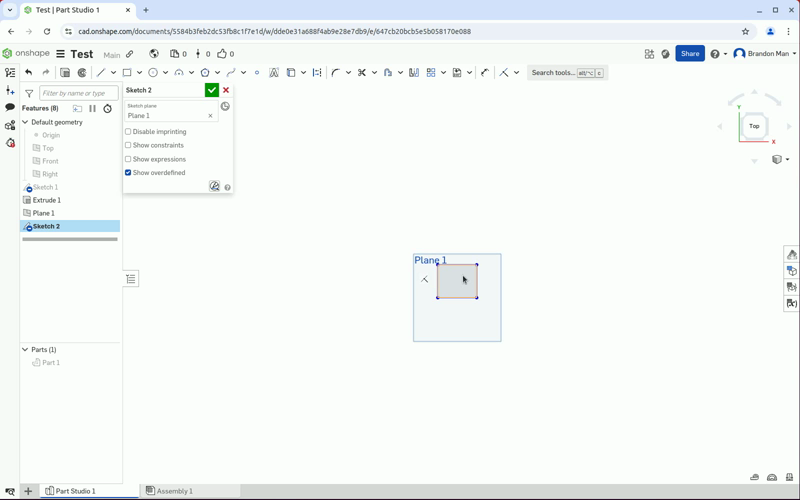
scroll(6)
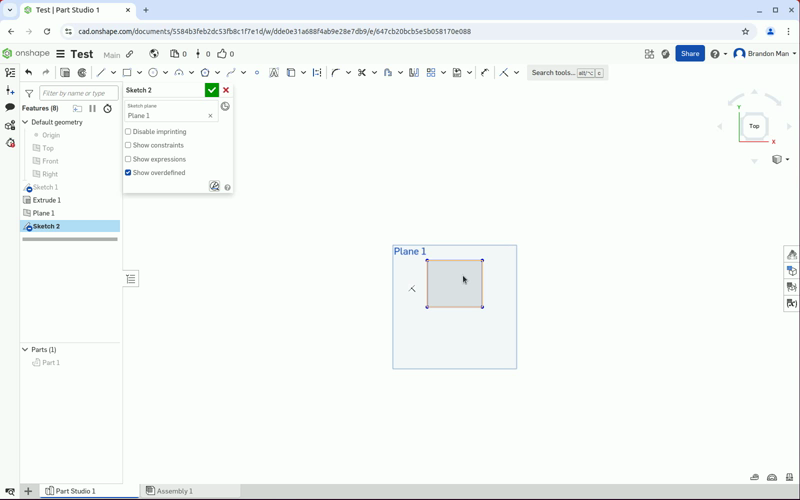
scroll(6)
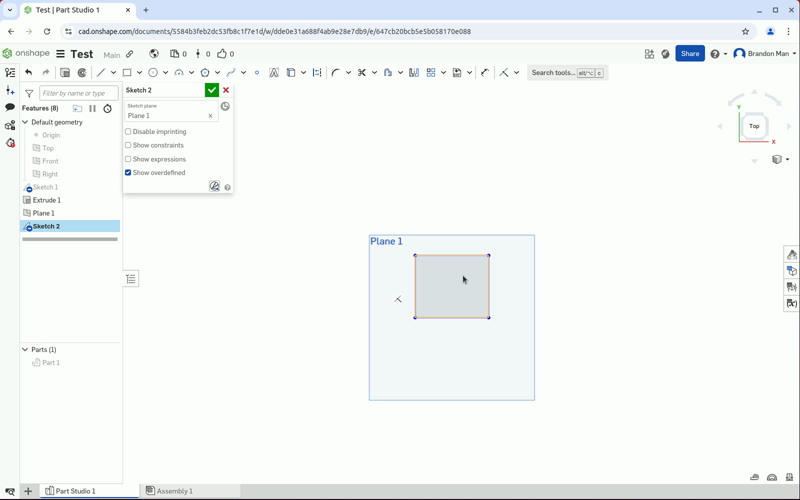
scroll(6)
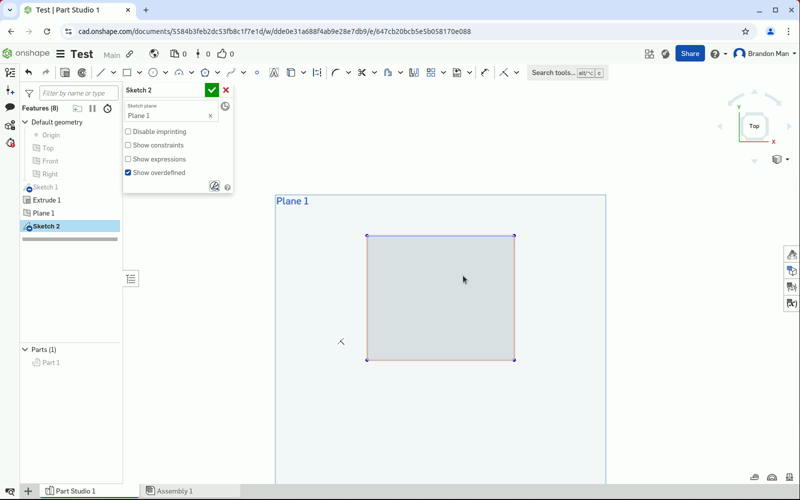
click(463, 275)
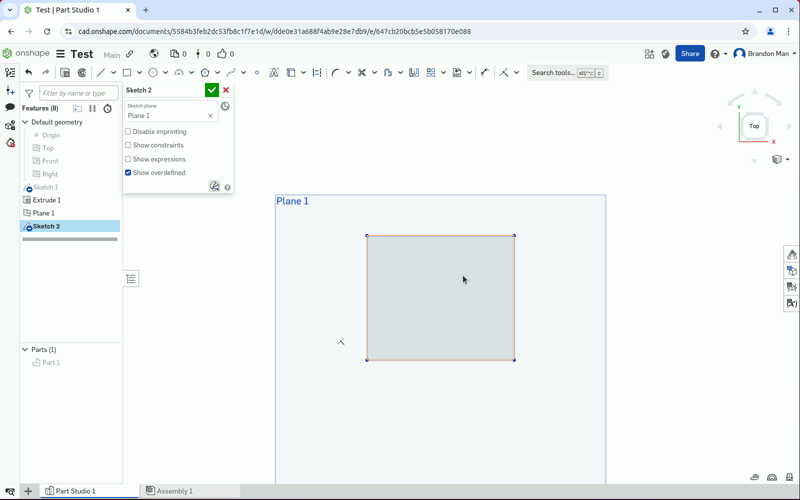
scroll(-6)
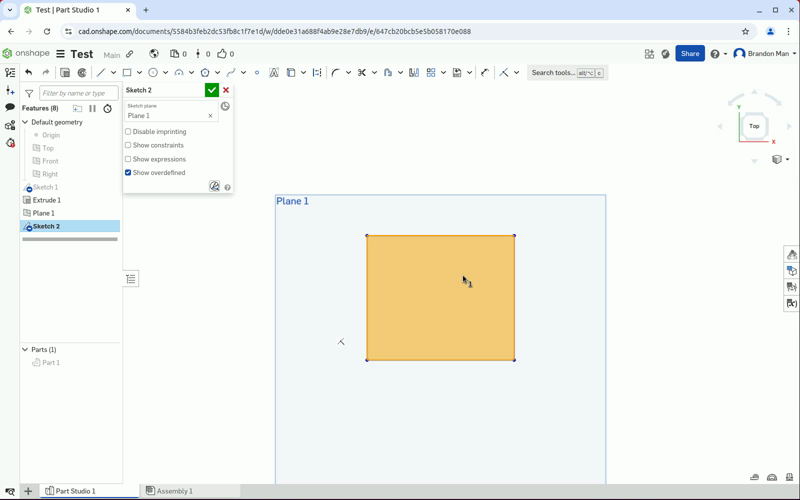
scroll(-6)
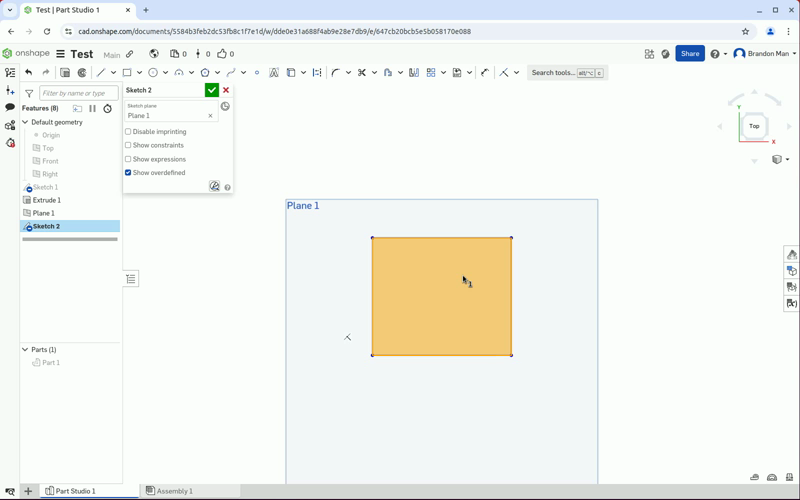
scroll(-6)
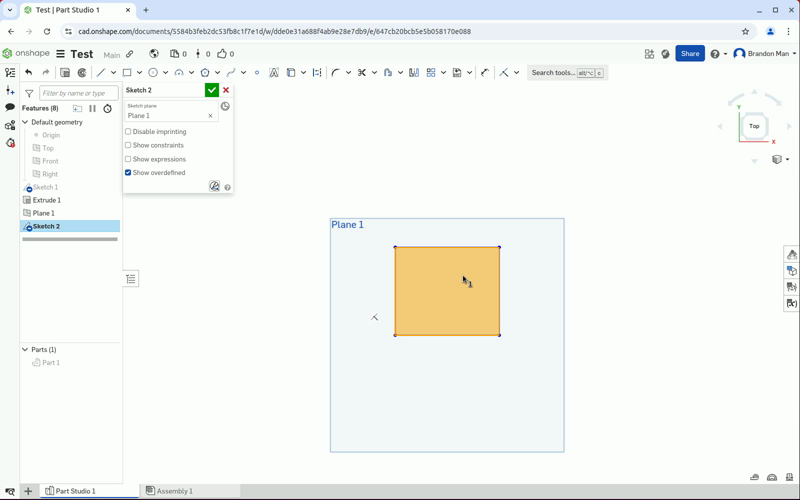
scroll(-6)
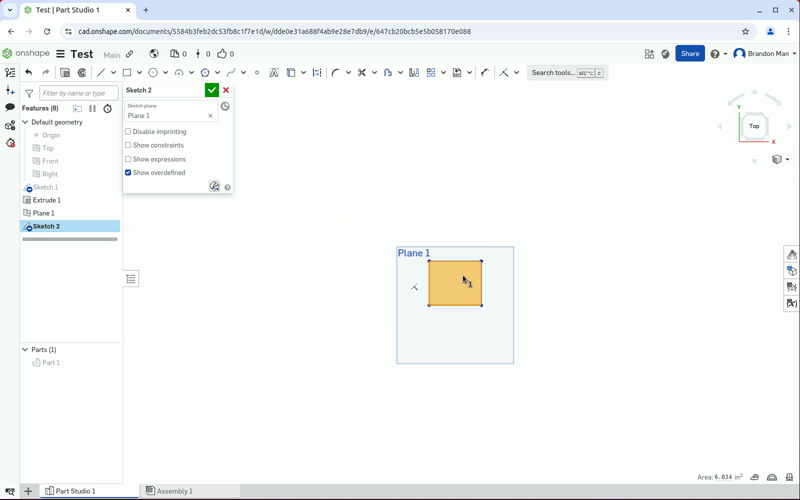
scroll(-6)
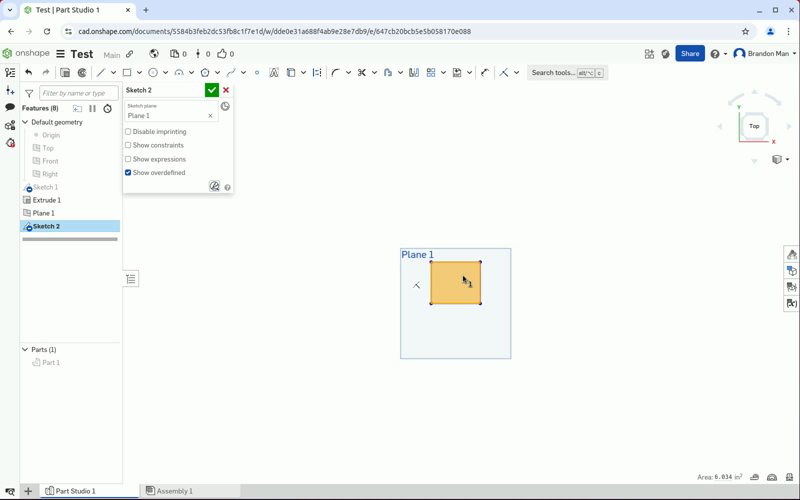
scroll(-6)
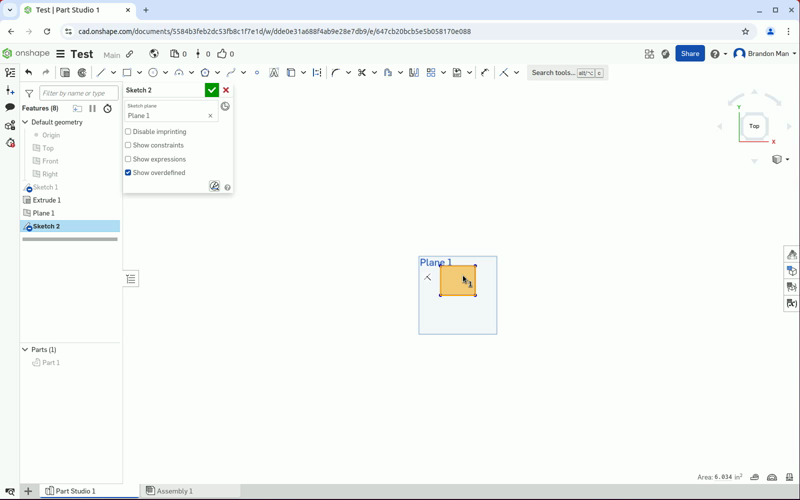
scroll(-6)
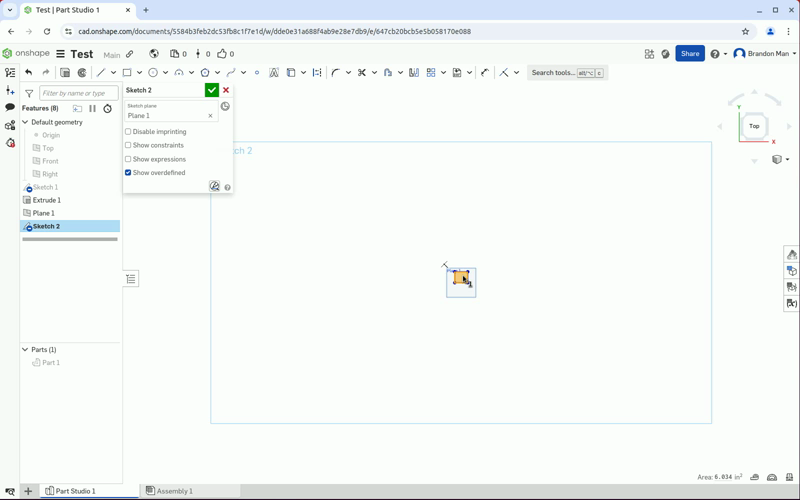
mouse_move(73, 352)
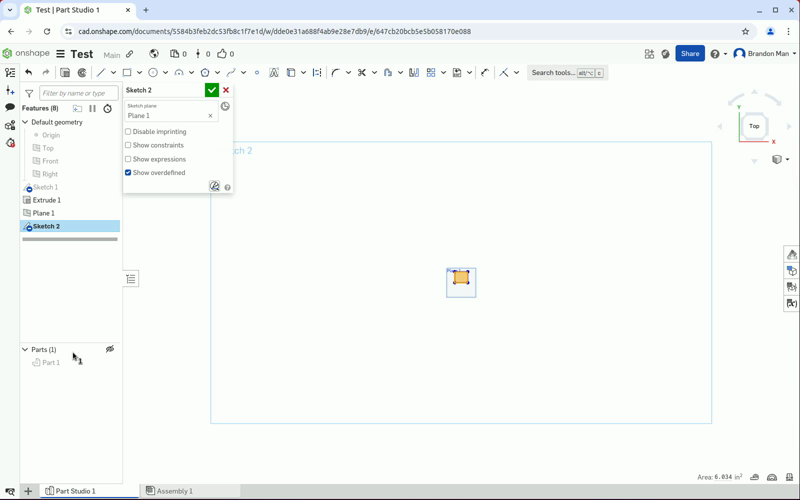
key(shift+y)
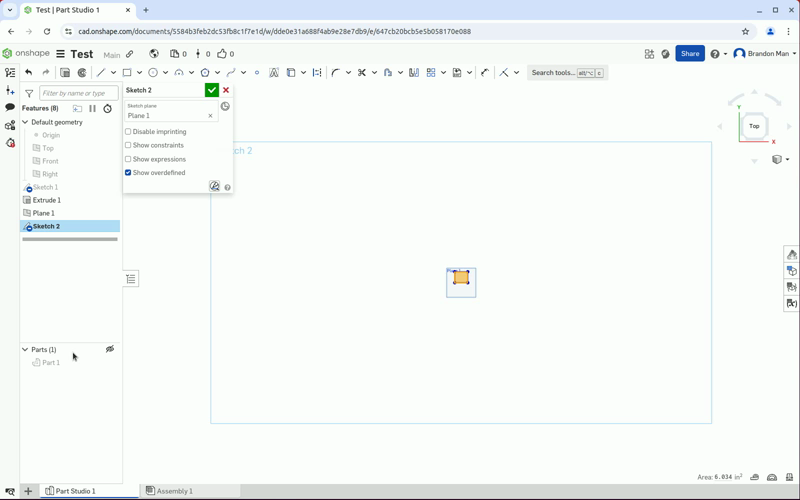
key(shift+e)
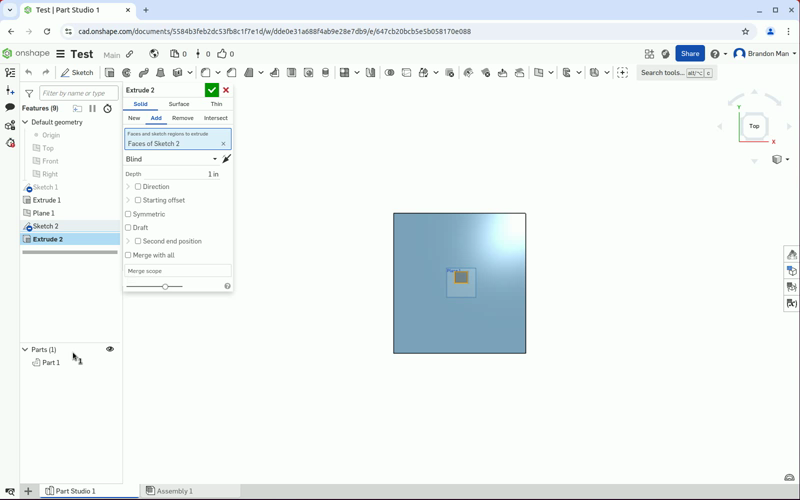
mouse_move(143, 106)
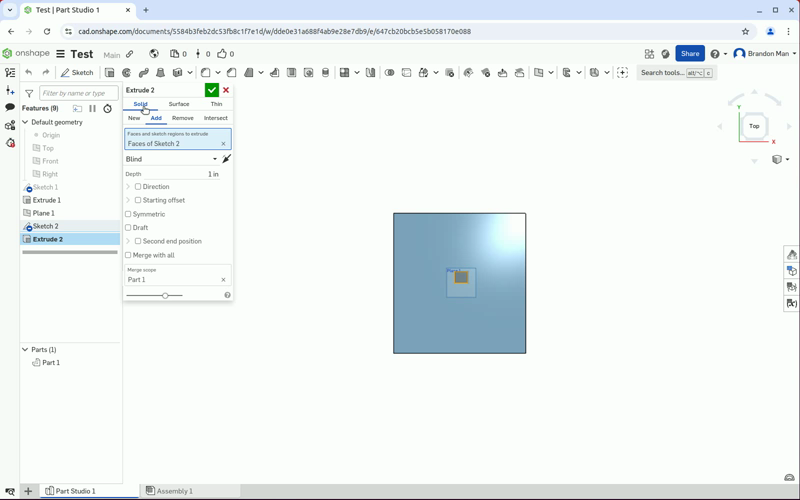
click(143, 106)
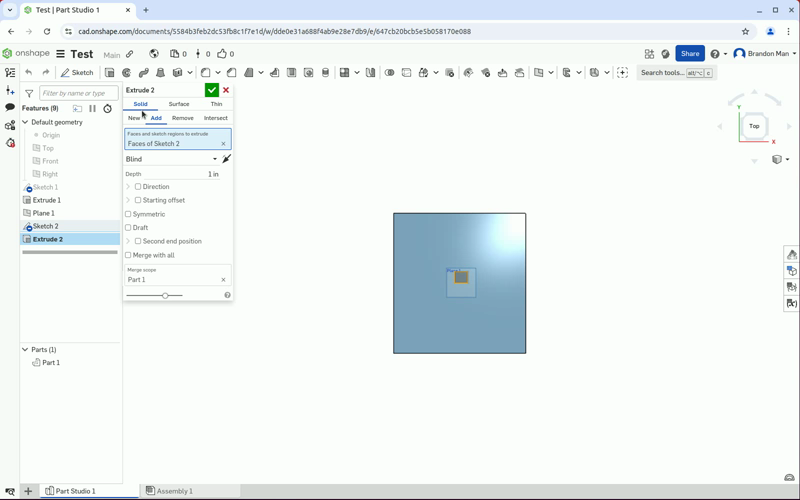
mouse_move(137, 120)
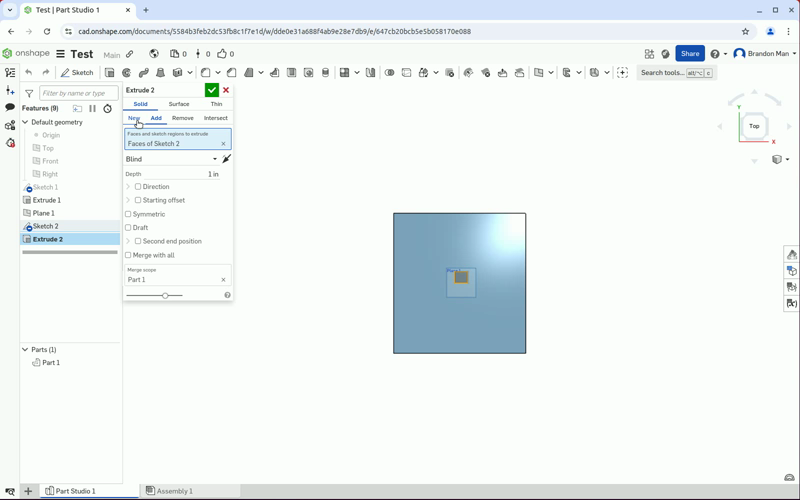
click(137, 120)
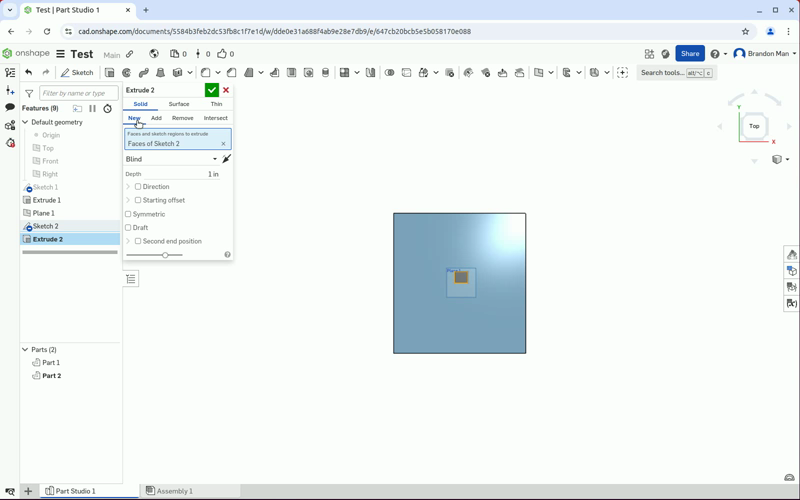
key(tab, 4)
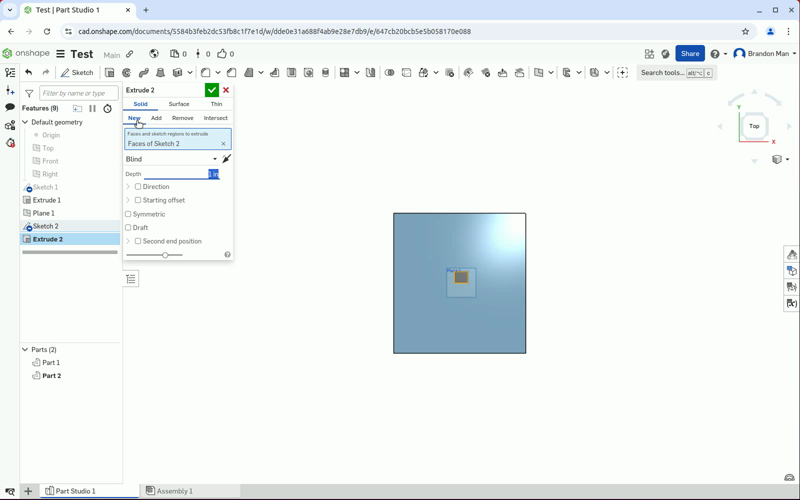
text(-0.241)
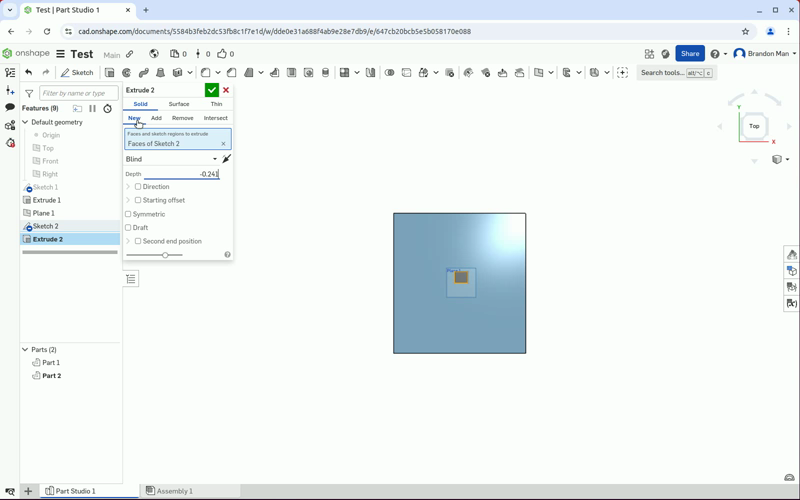
key(enter)
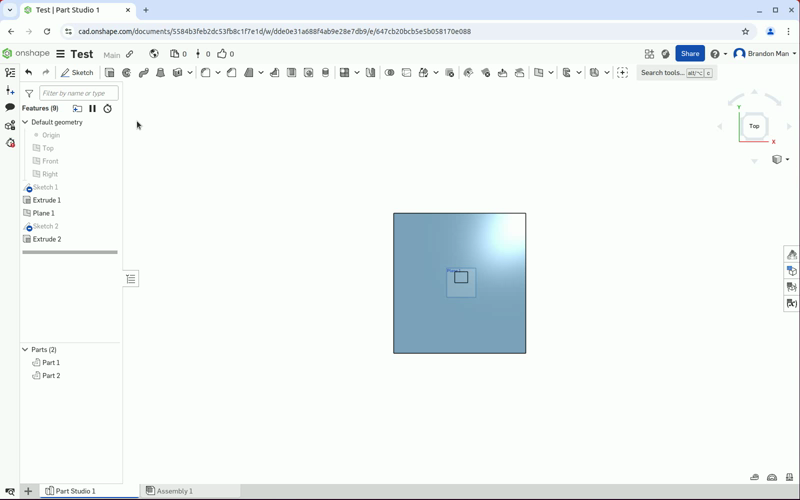
key(shift+h)
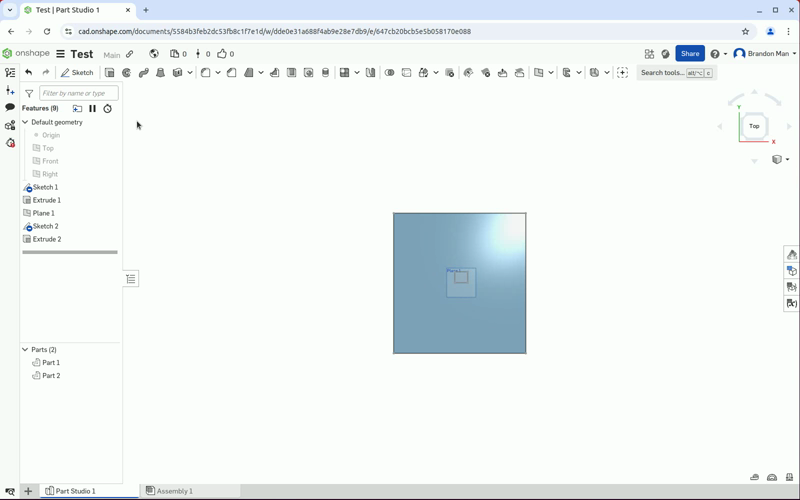
key(shift+h)
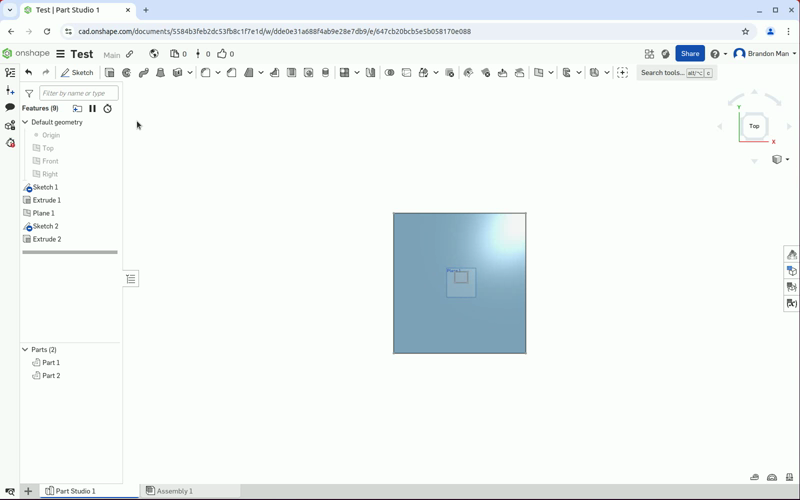
key(shift+7)
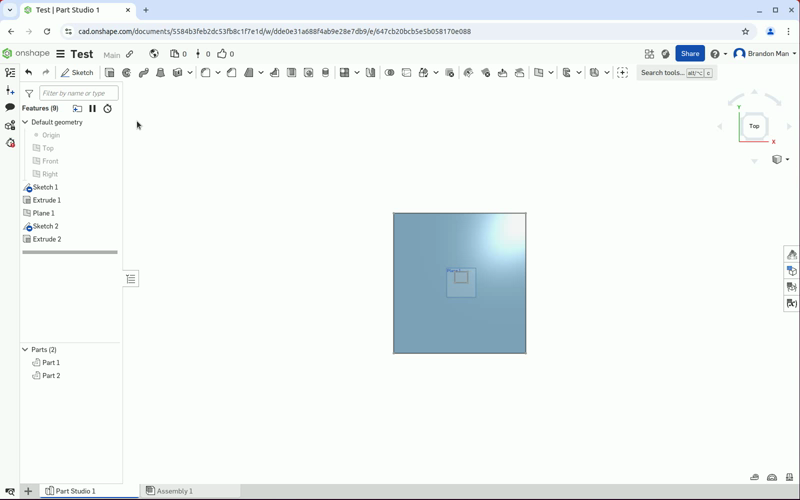
key(up, 3)
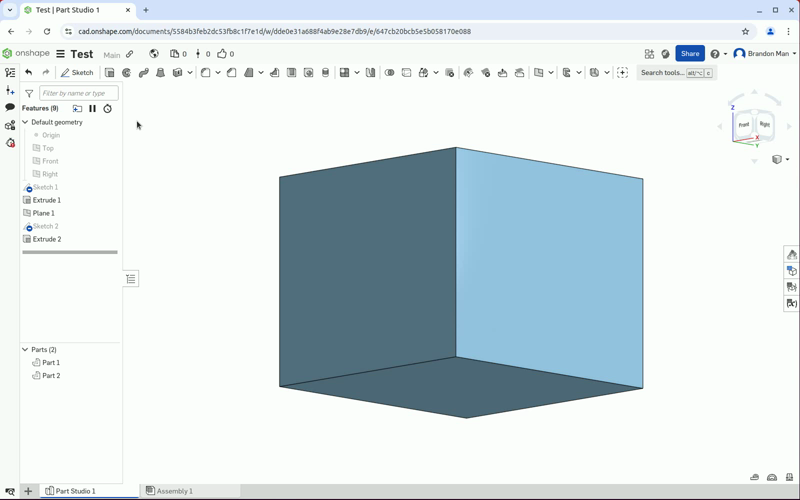
key(left, 3)
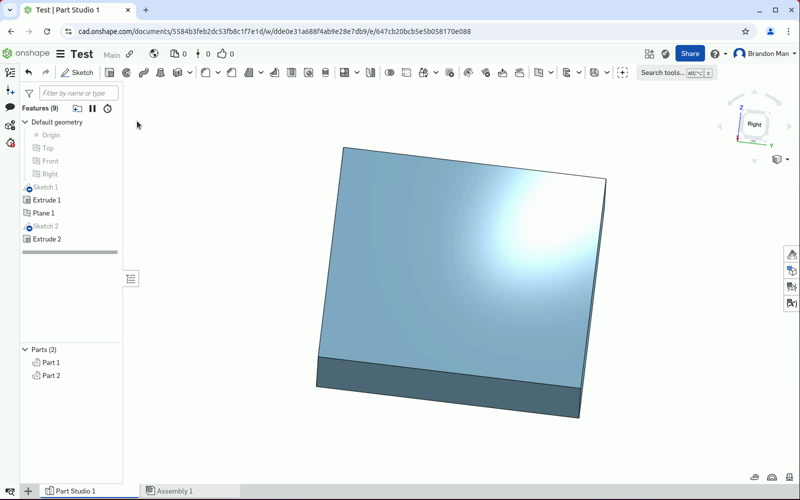
key(right, 3)
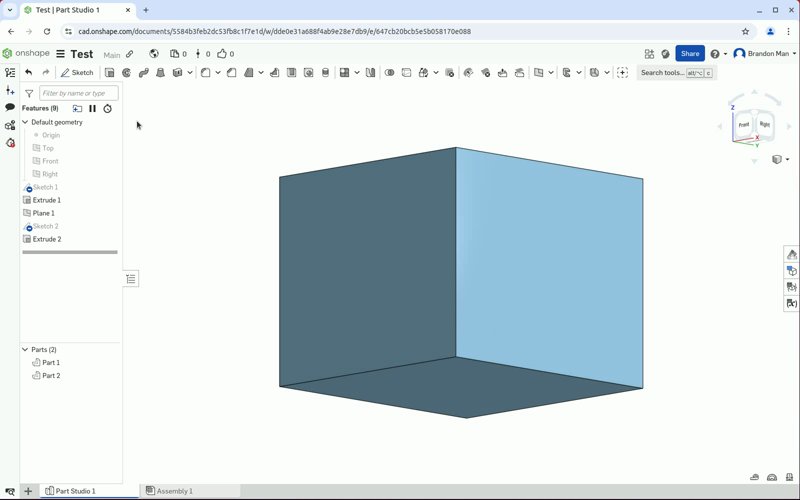
key(down, 3)
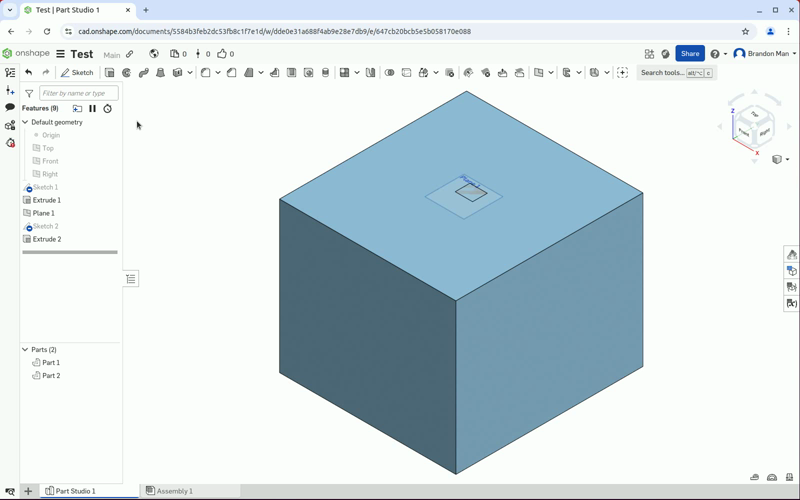
mouse_move(73, 189)
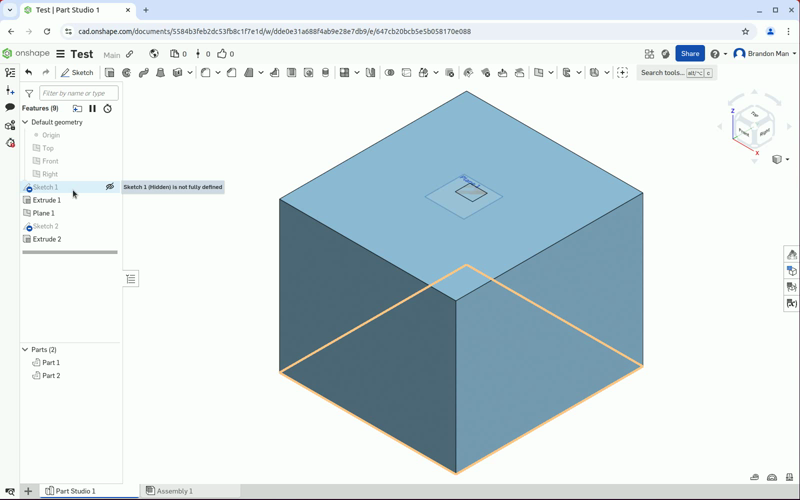
click(73, 189)